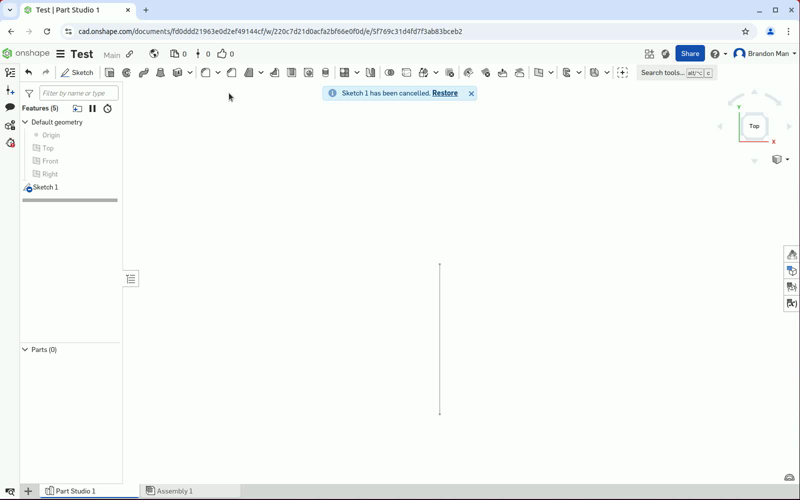
key(shift+h)
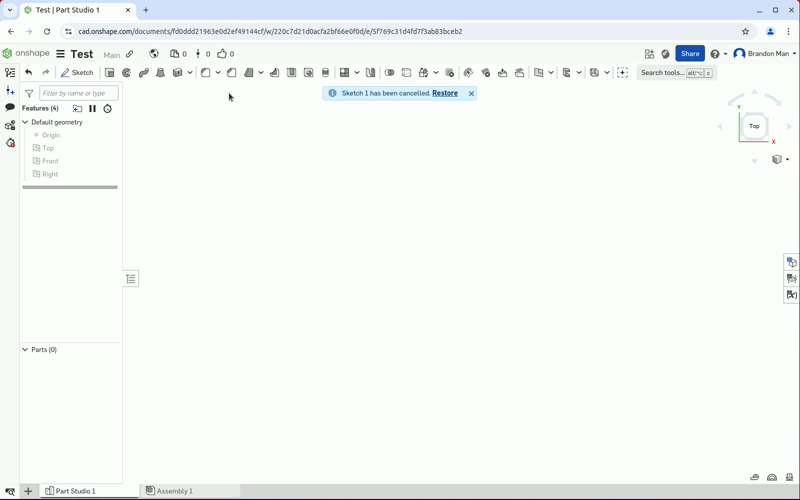
mouse_move(73, 352)
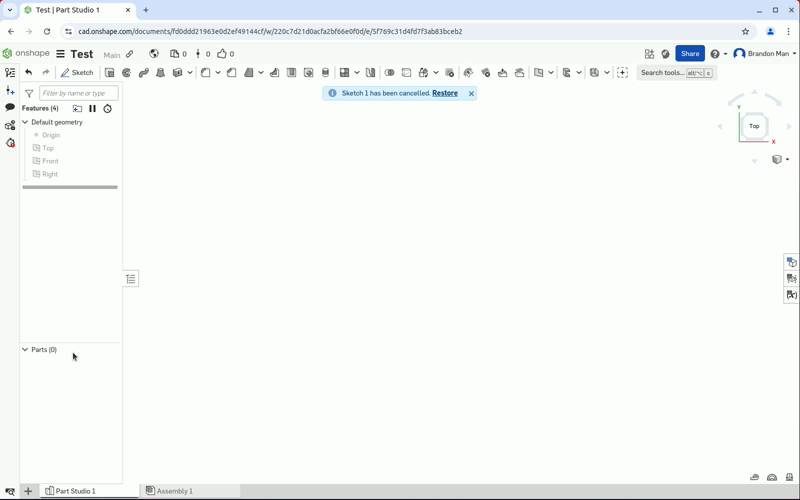
key(y)
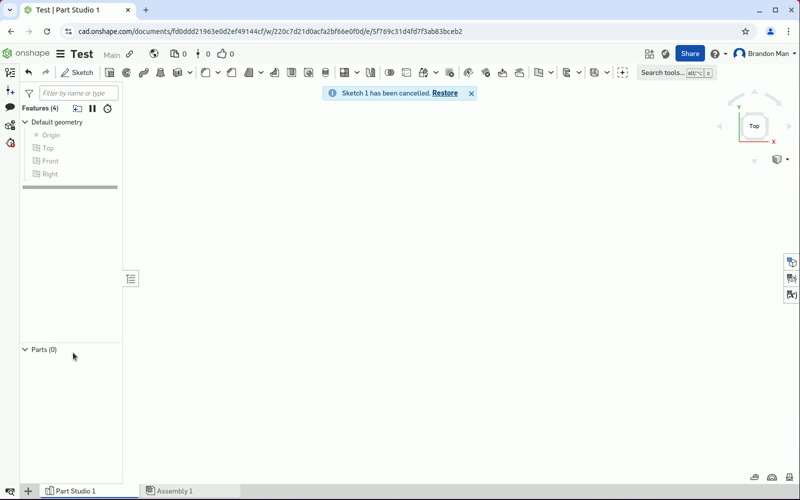
key(shift+p)
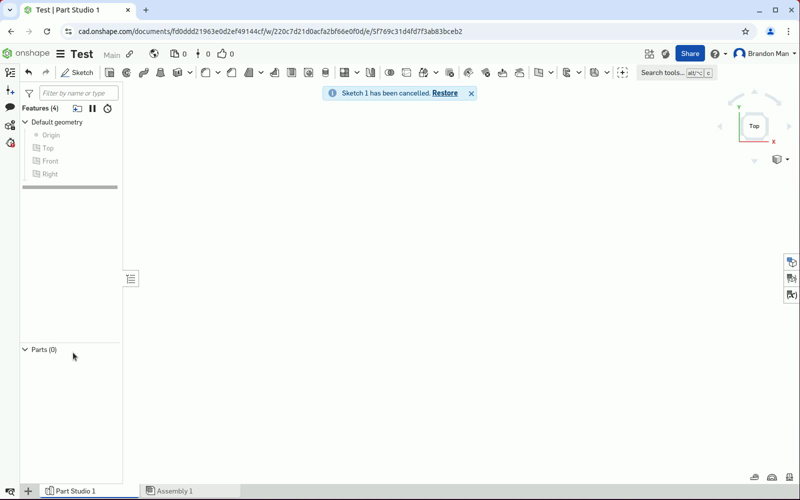
key(space)
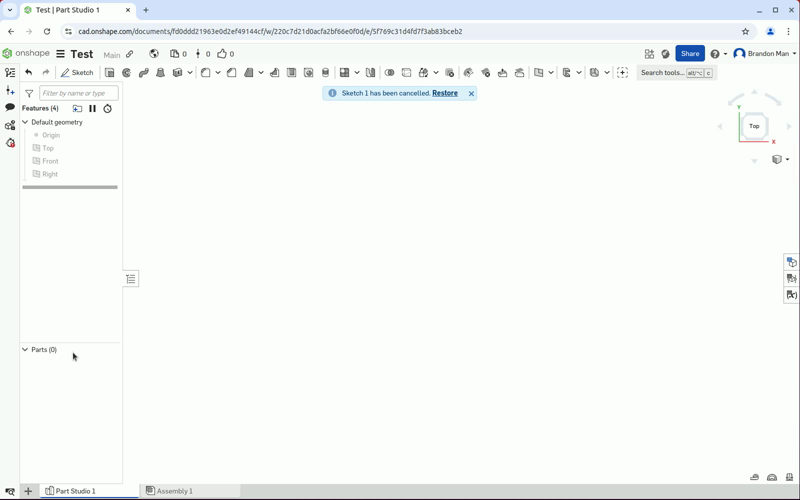
key_down(shift)
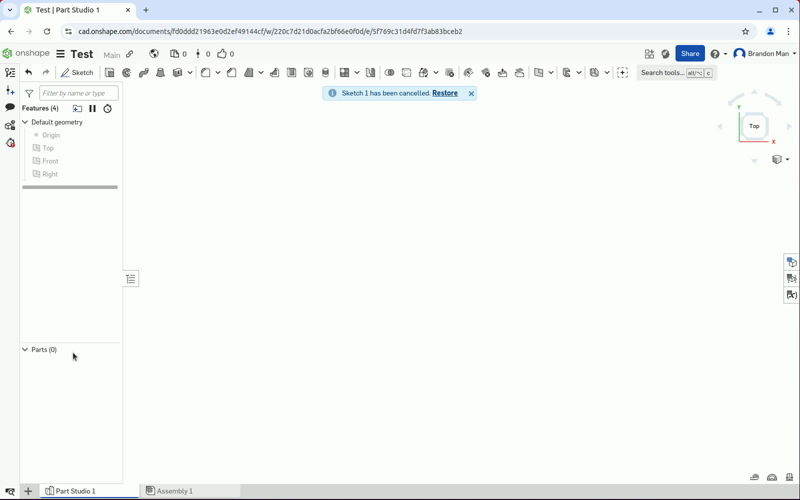
key(up)
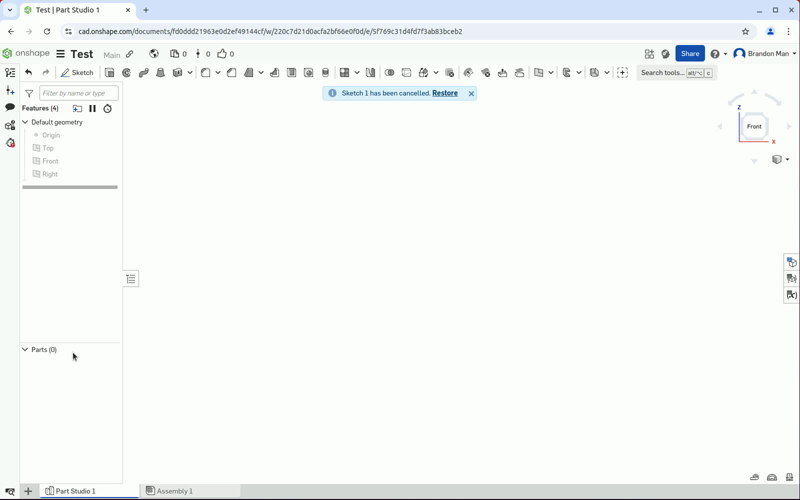
key_up(shift)
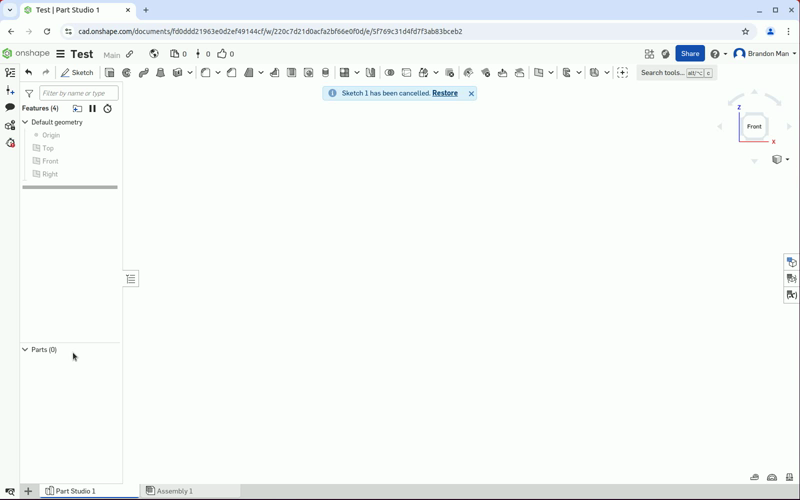
key(space)
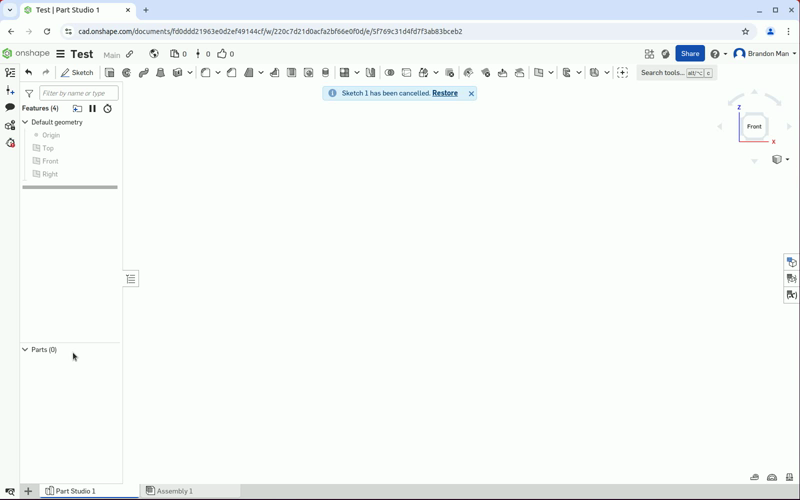
key_down(shift)
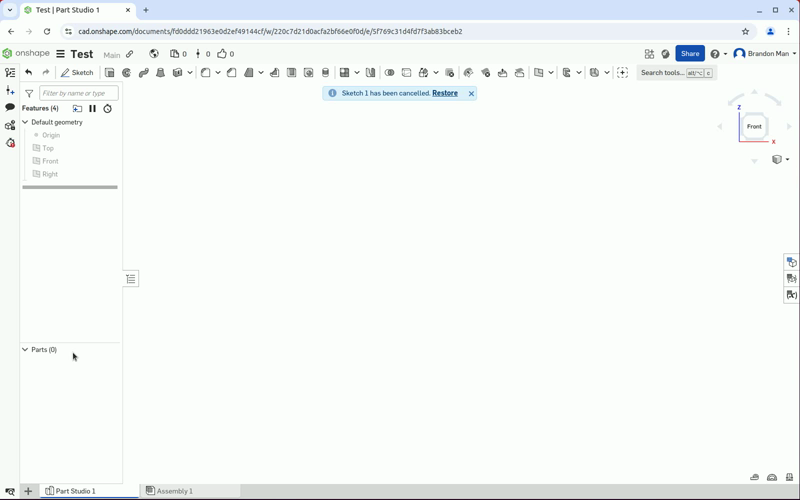
key(left)
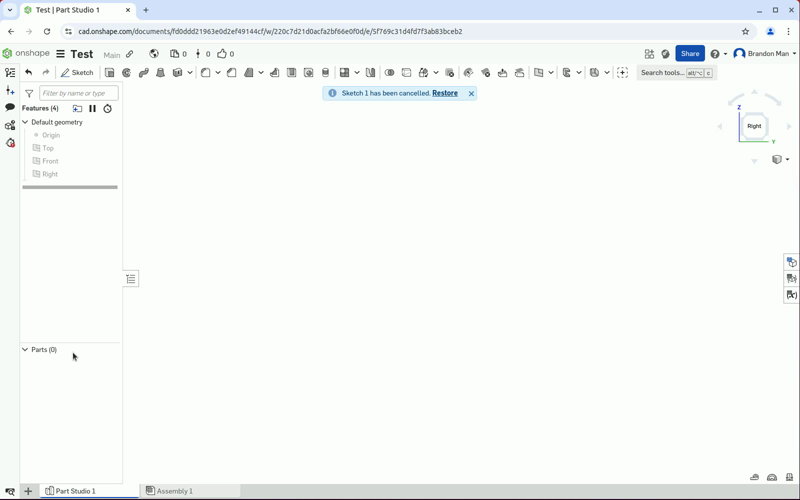
key_up(shift)
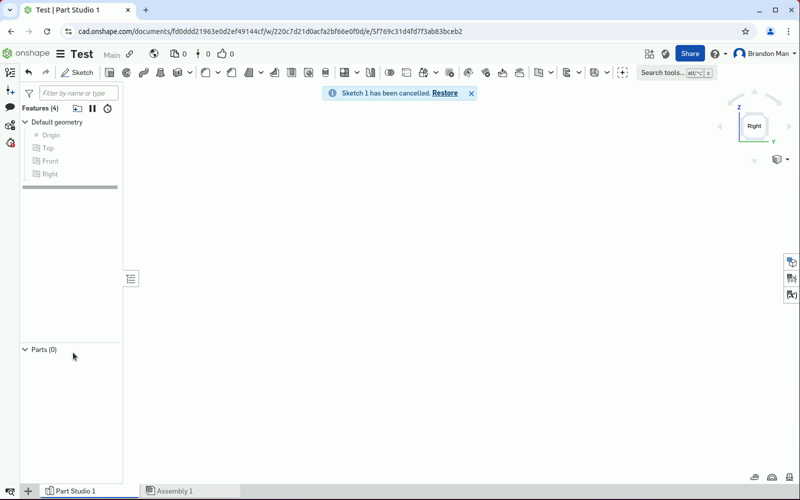
mouse_move(73, 352)
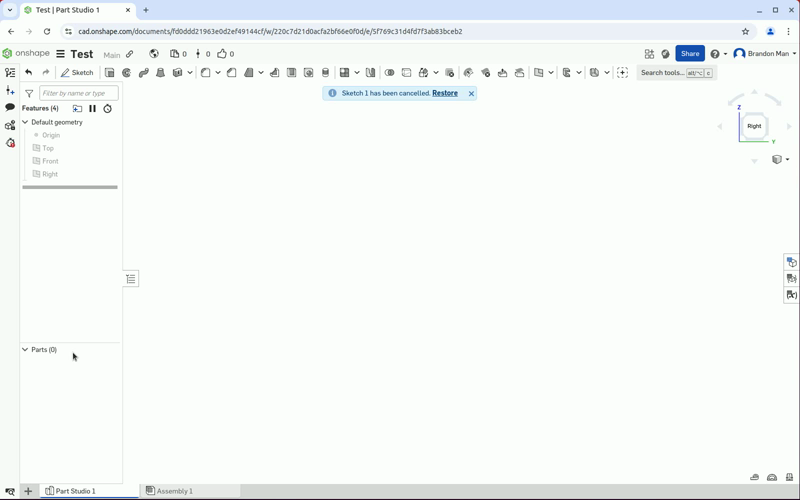
key(shift+y)
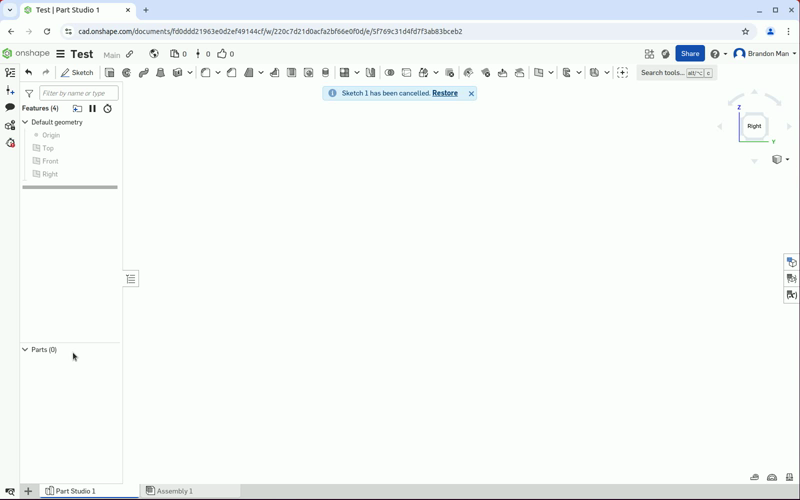
key(shift+s)
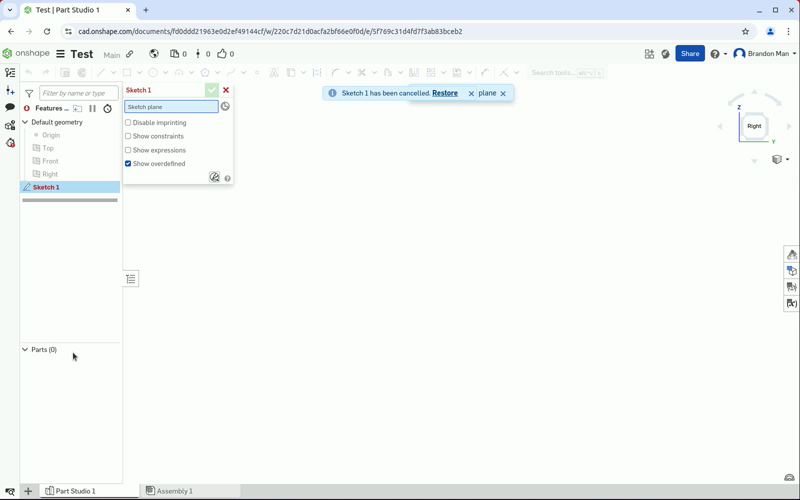
mouse_move(73, 176)
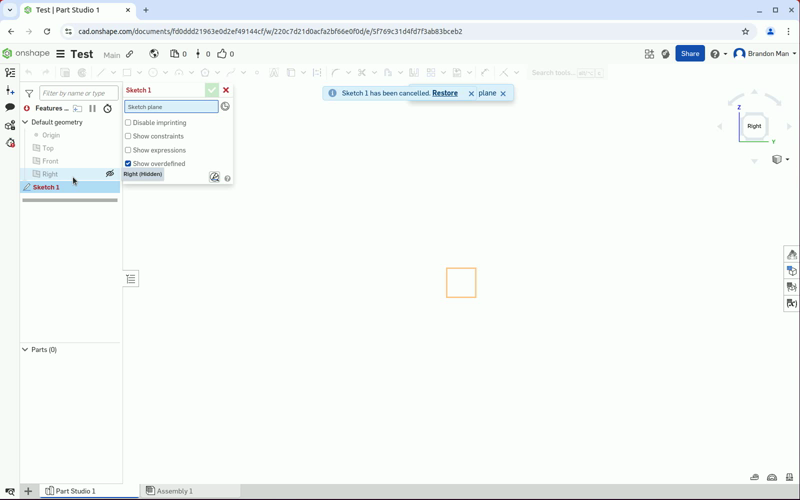
click(73, 176)
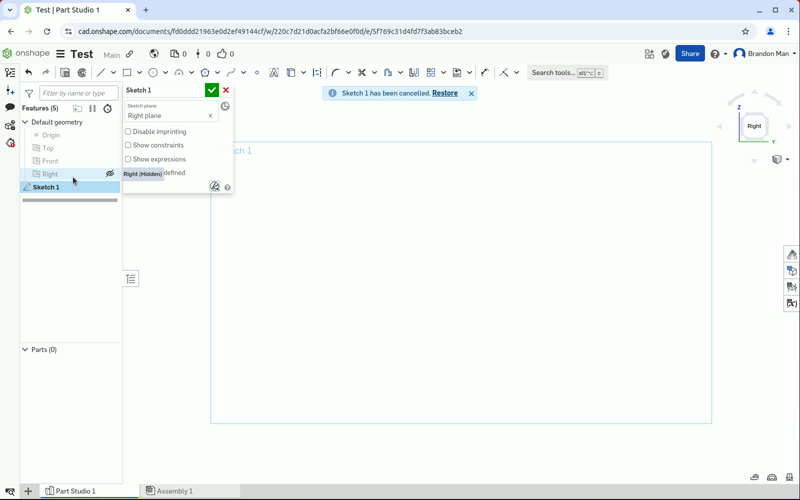
mouse_move(73, 352)
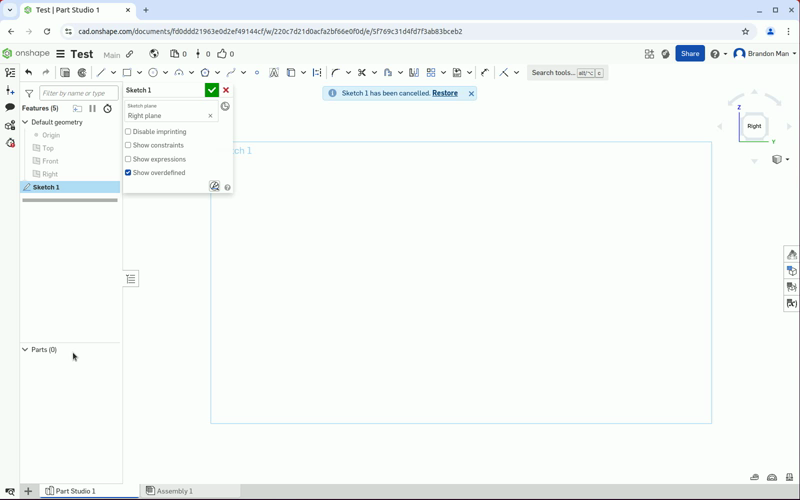
key(y)
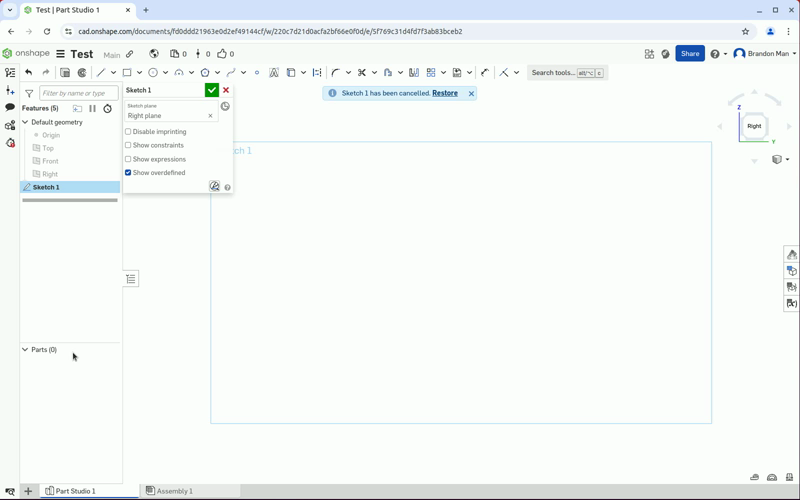
key(l)
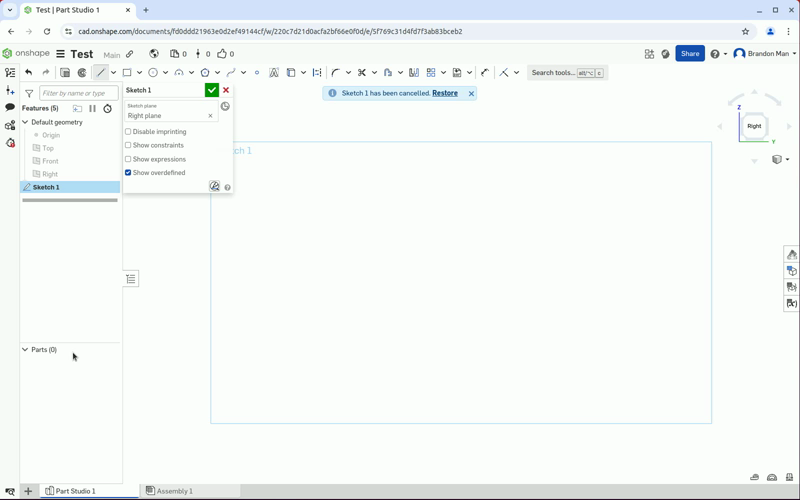
key_down(shift)
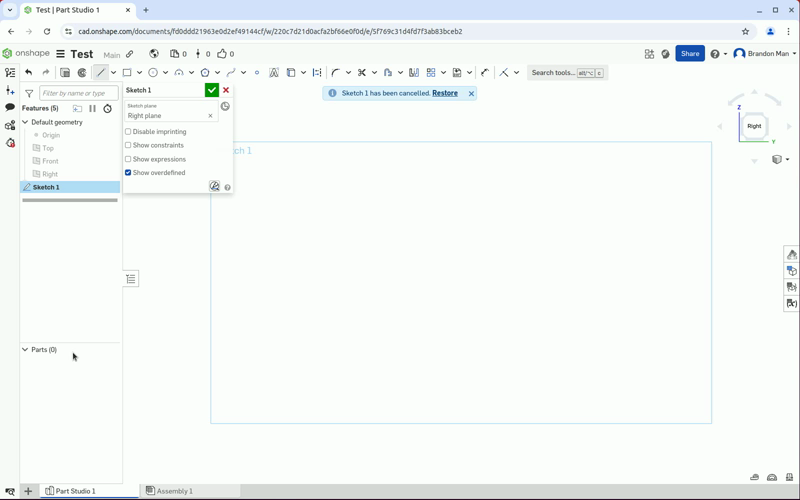
mouse_move(385, 244)
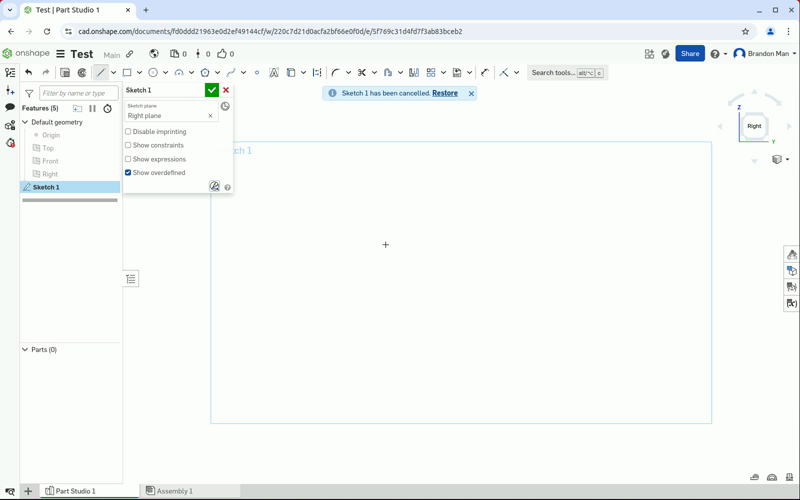
click(385, 244)
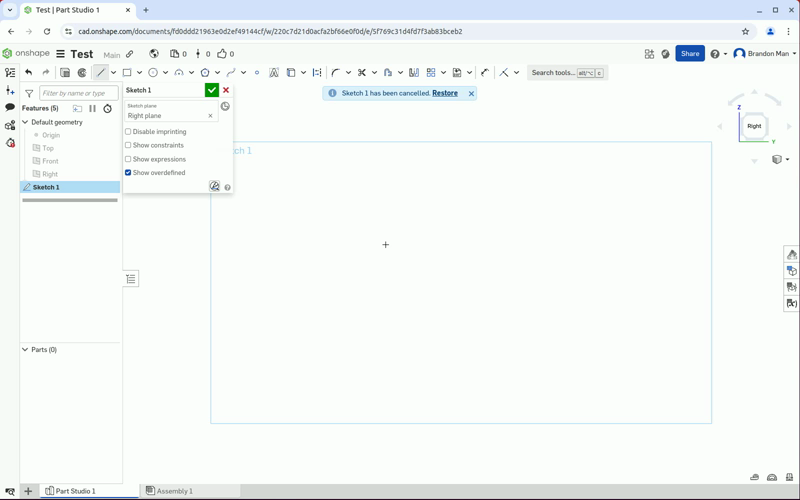
key_up(shift)
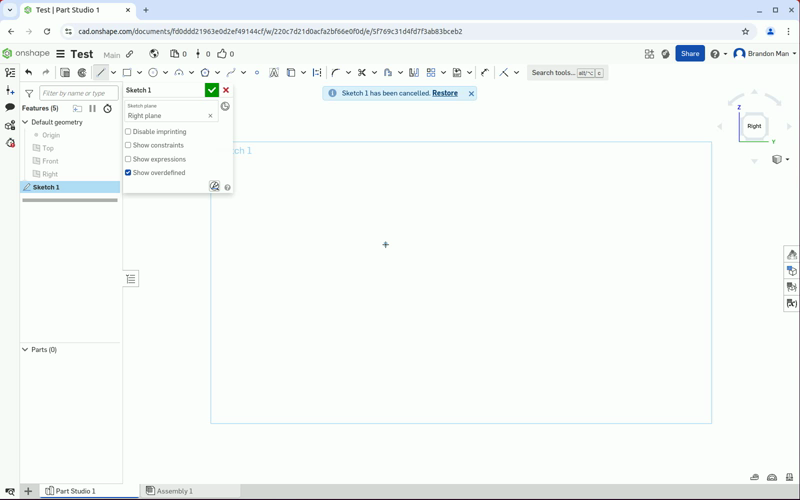
key_down(shift)
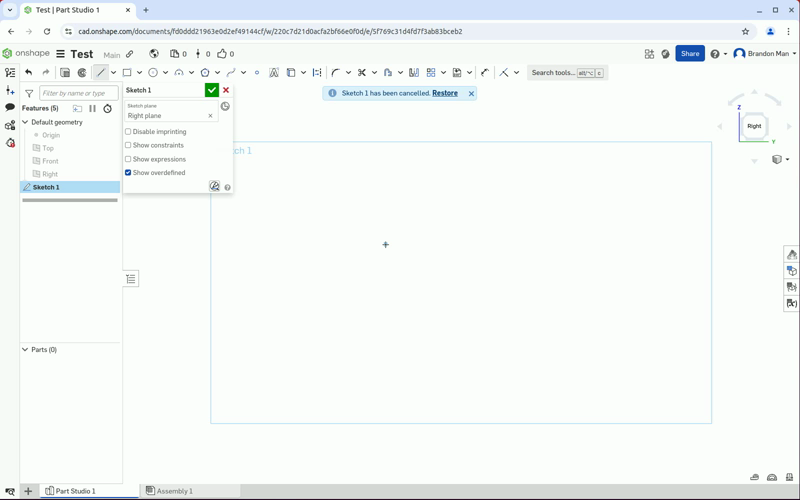
mouse_move(415, 244)
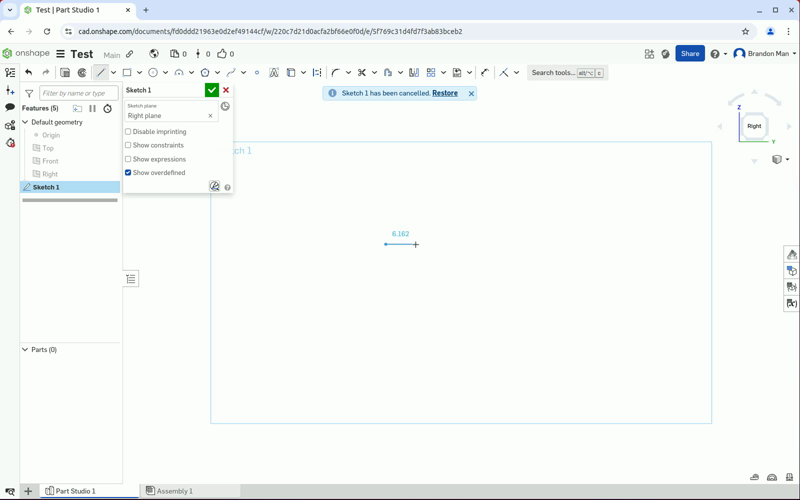
mouse_move(395, 281)
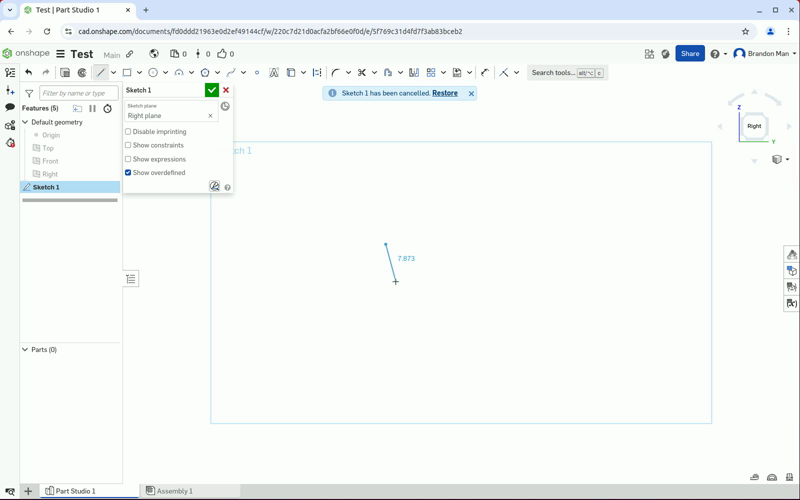
click(395, 281)
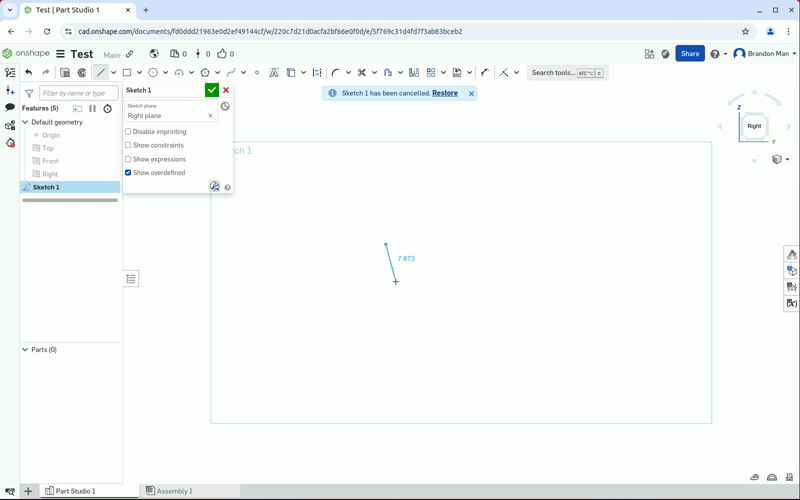
key_up(shift)
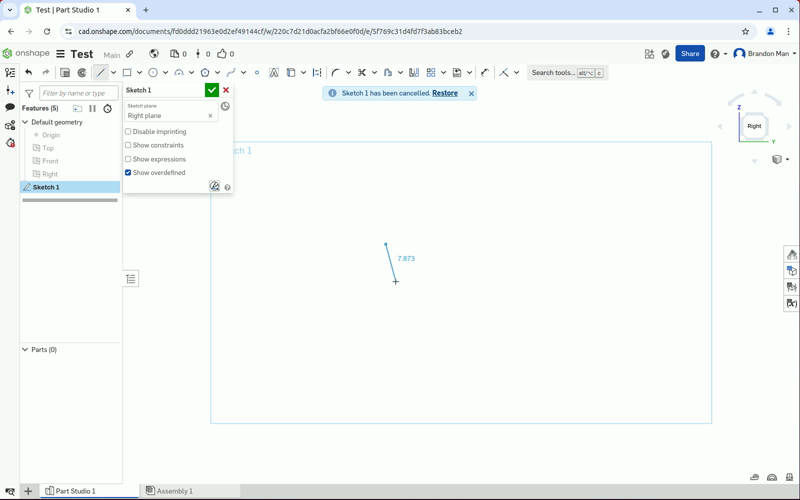
key_down(shift)
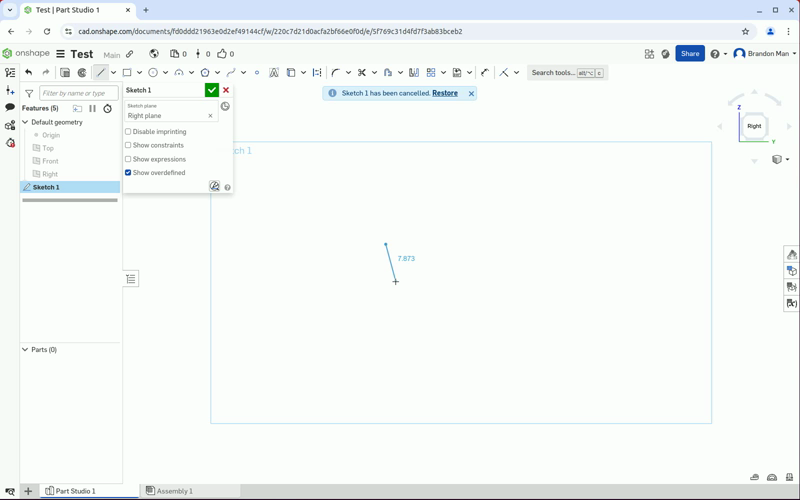
mouse_move(572, 281)
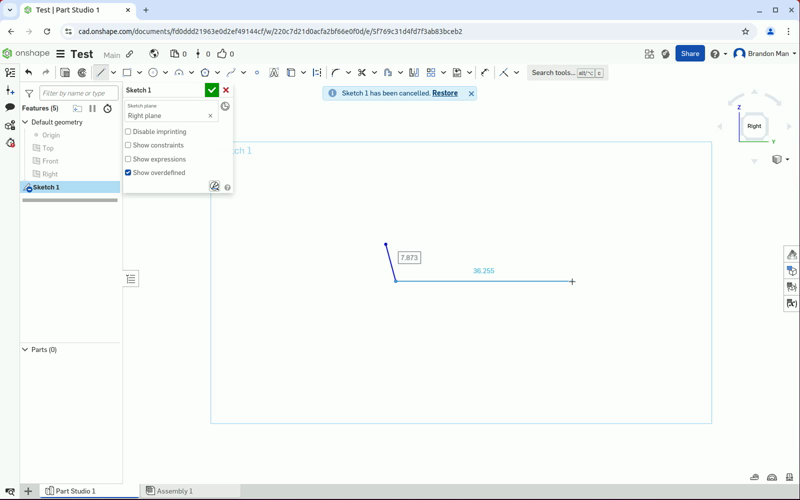
click(572, 281)
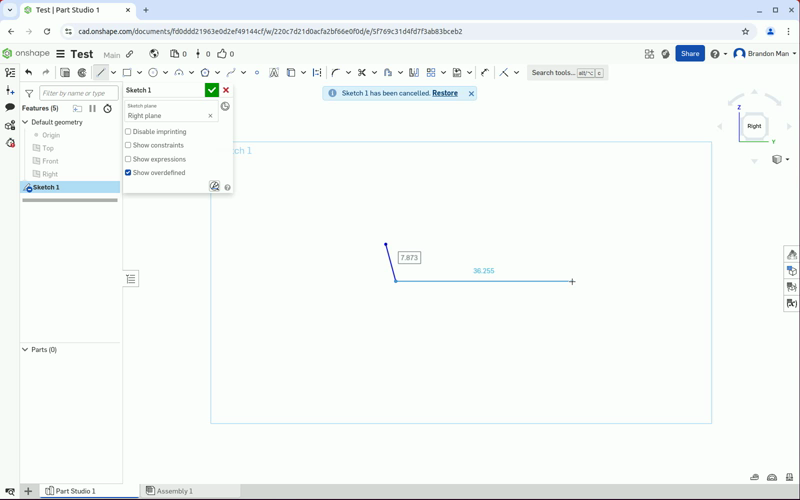
key_up(shift)
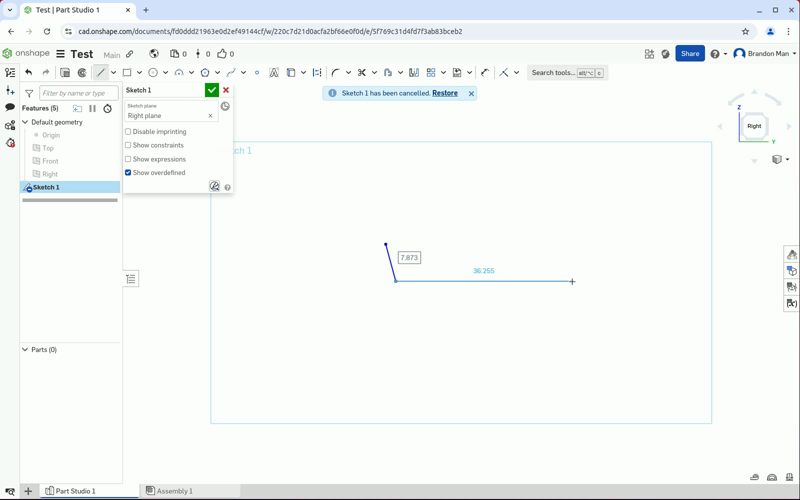
key_down(shift)
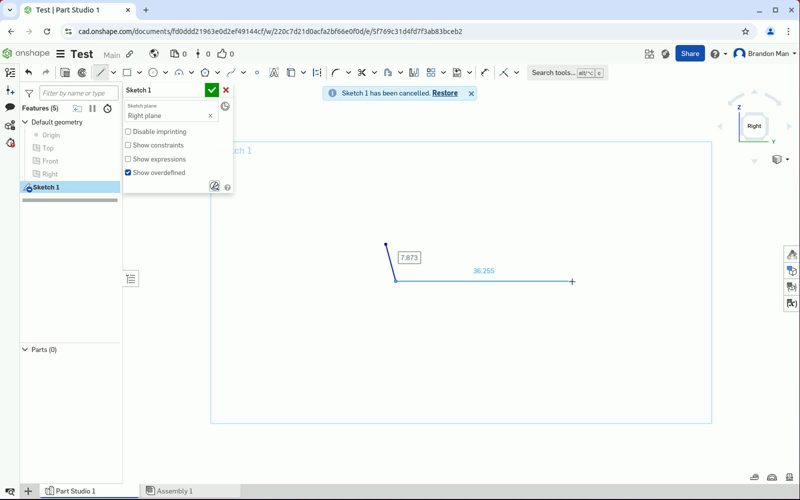
mouse_move(589, 281)
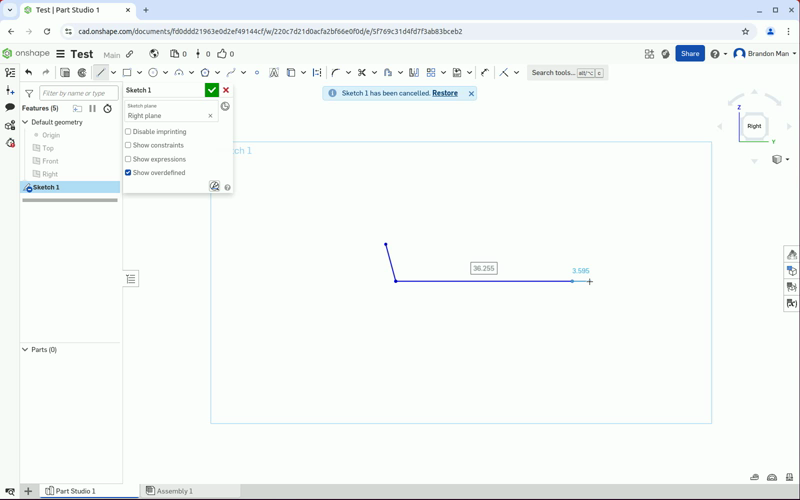
mouse_move(572, 244)
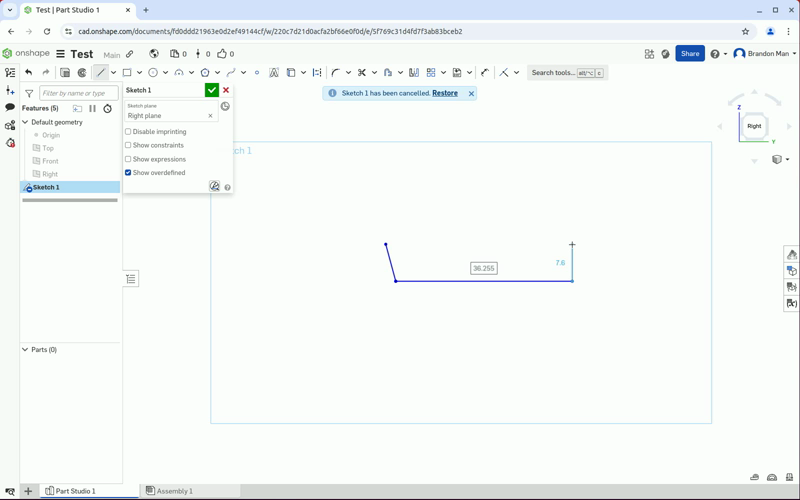
click(572, 244)
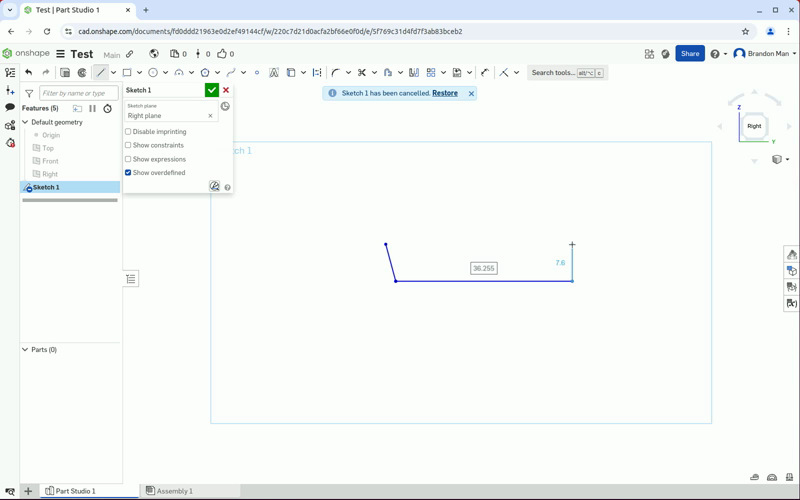
key_up(shift)
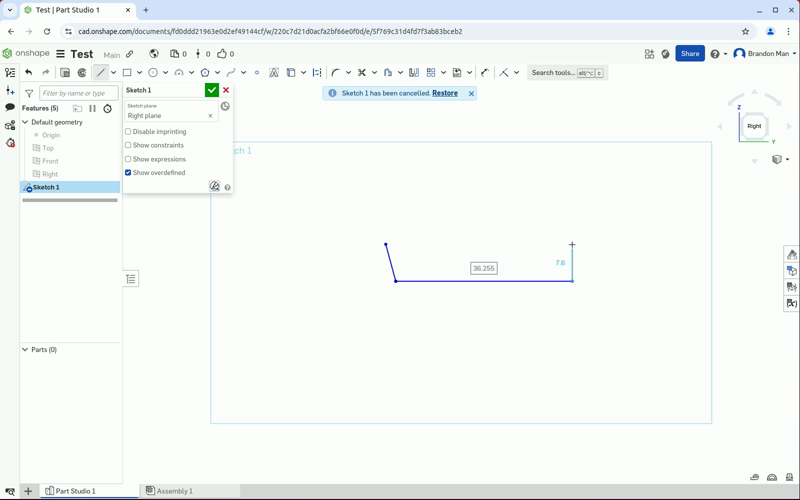
key_down(shift)
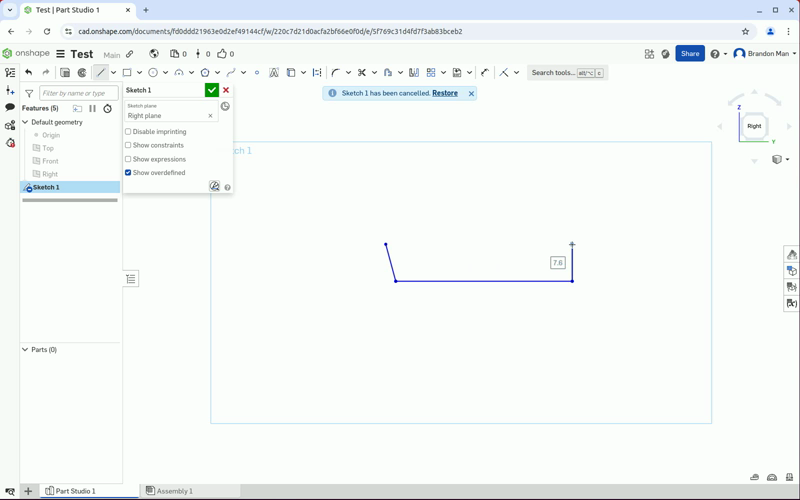
mouse_move(385, 244)
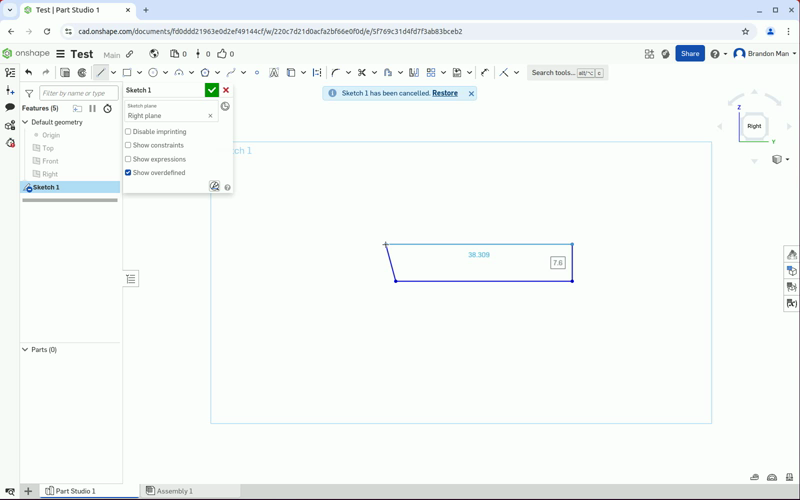
key_up(shift)
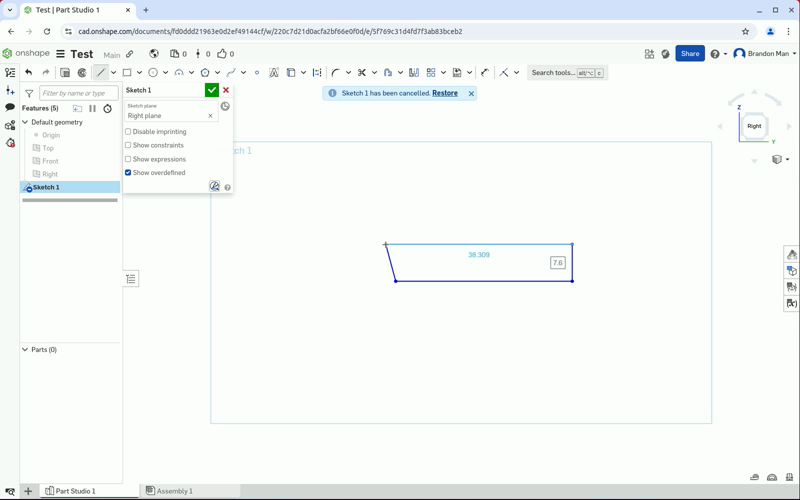
click(385, 244)
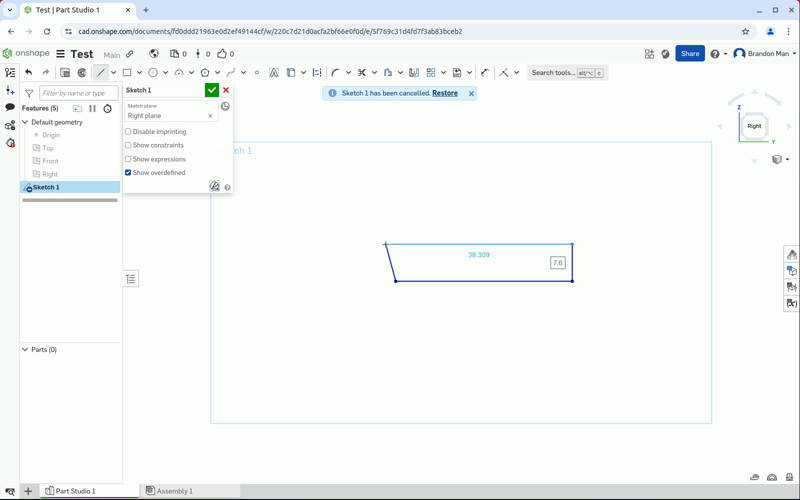
key(esc)
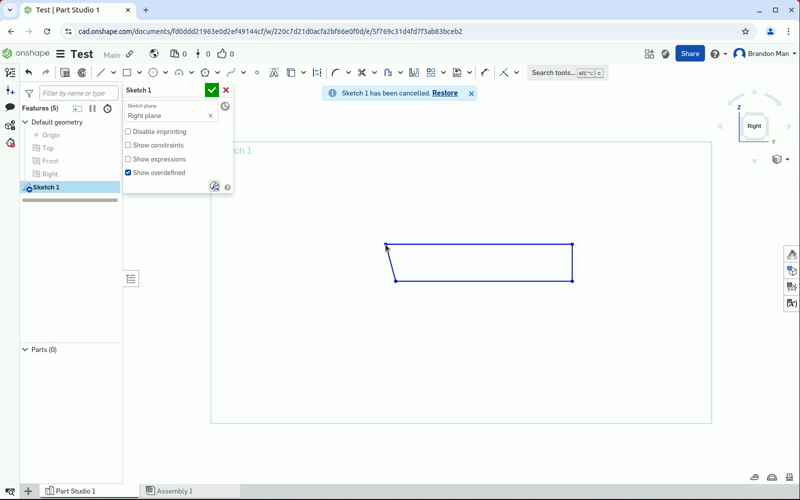
mouse_move(459, 257)
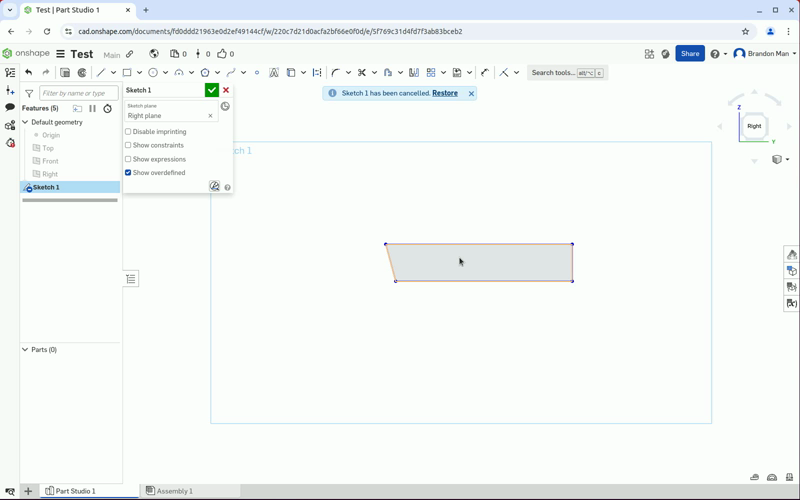
click(459, 257)
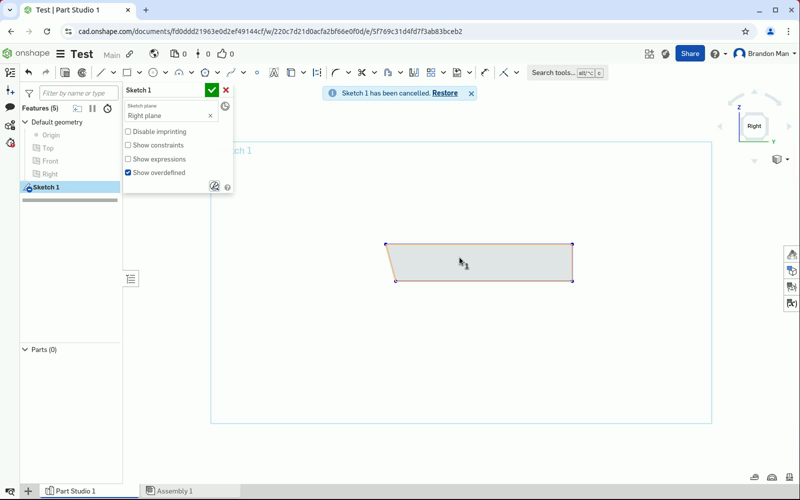
mouse_move(73, 352)
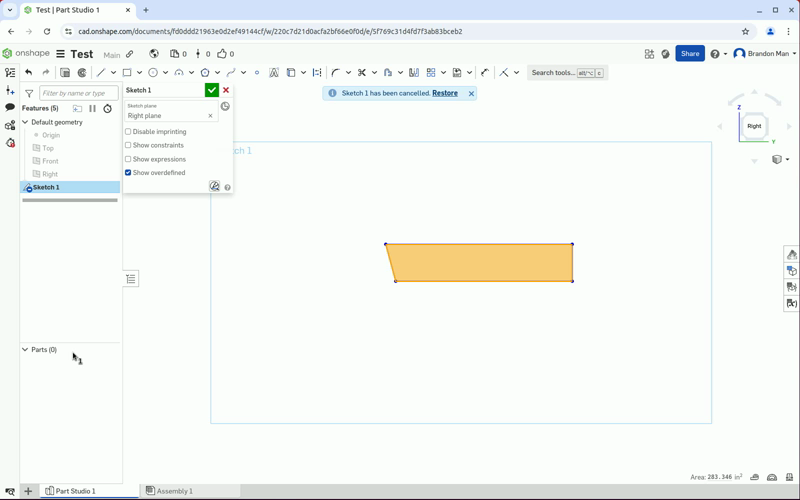
key(shift+y)
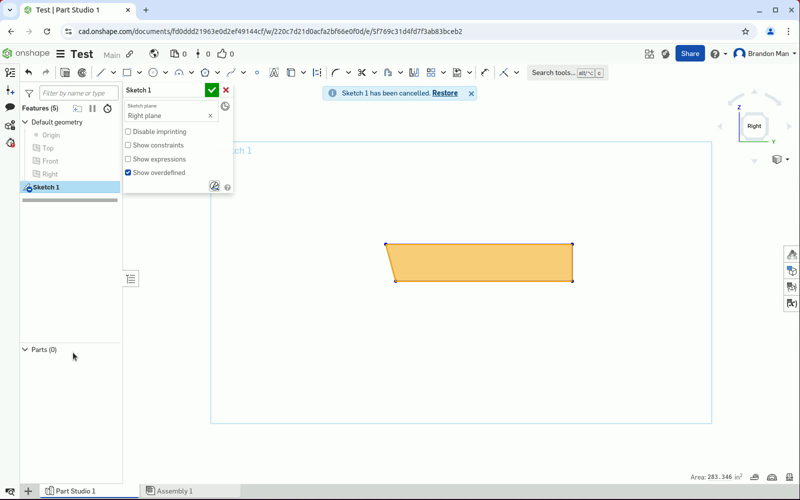
key(shift+e)
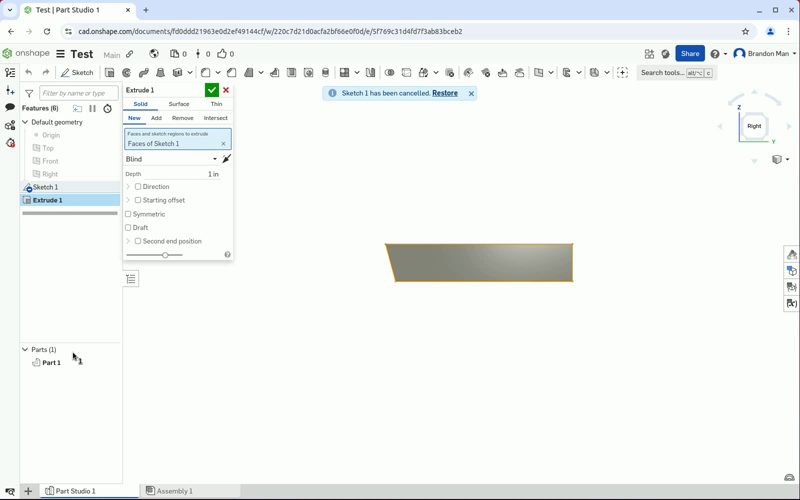
mouse_move(143, 106)
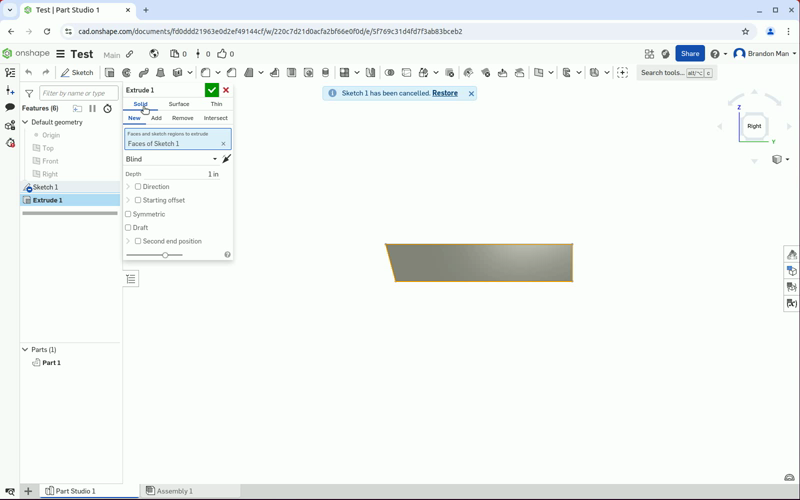
click(143, 106)
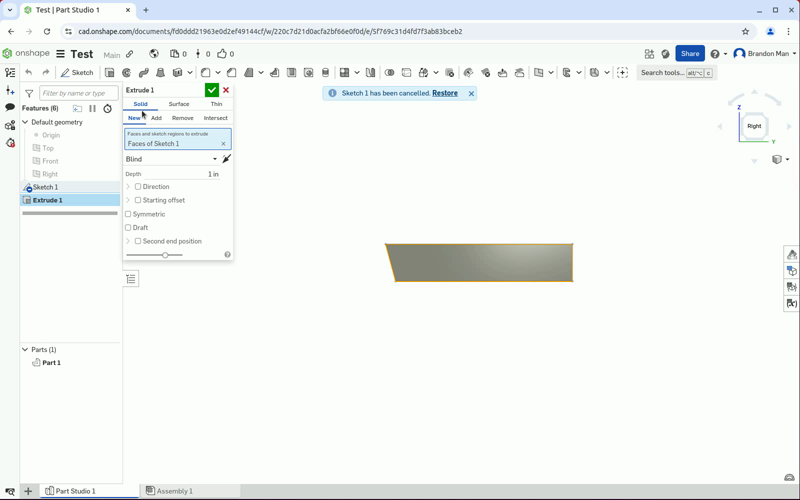
mouse_move(137, 120)
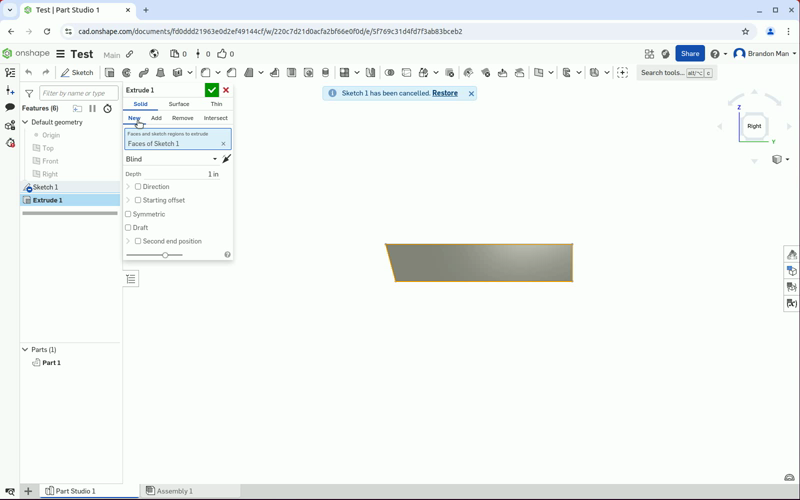
click(137, 120)
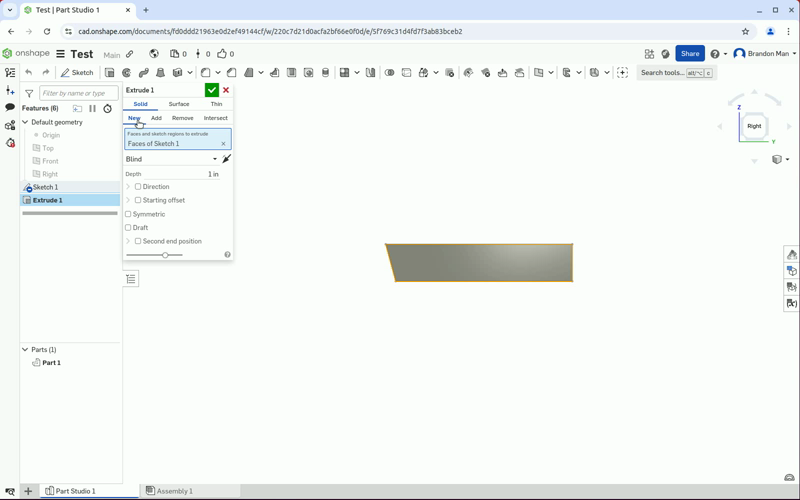
key(tab, 4)
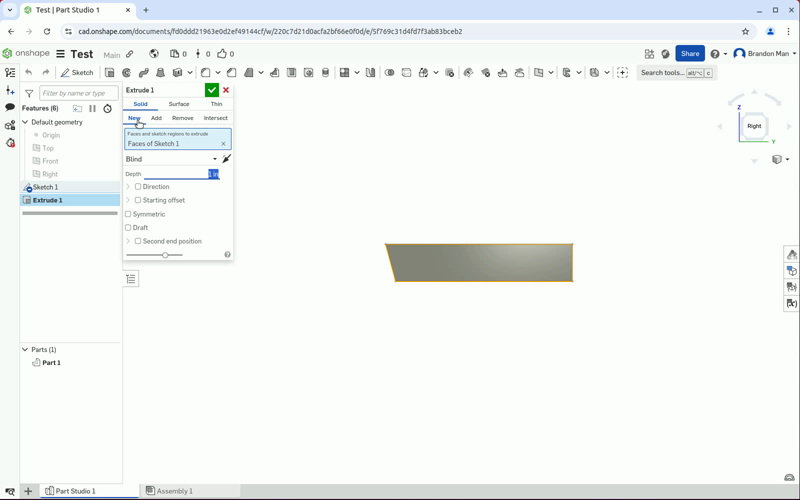
text(0.722)
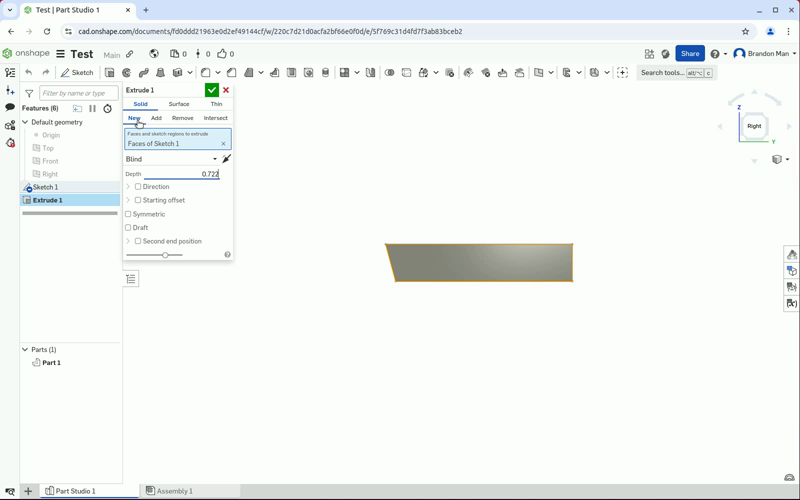
key(enter)
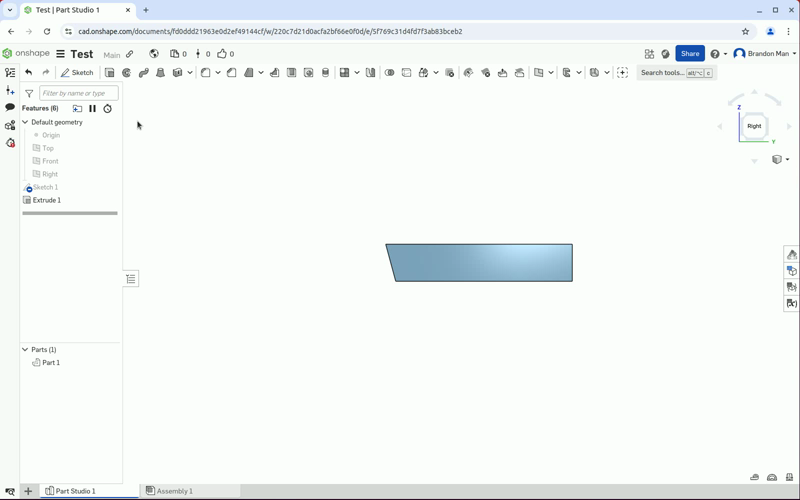
key(shift+h)
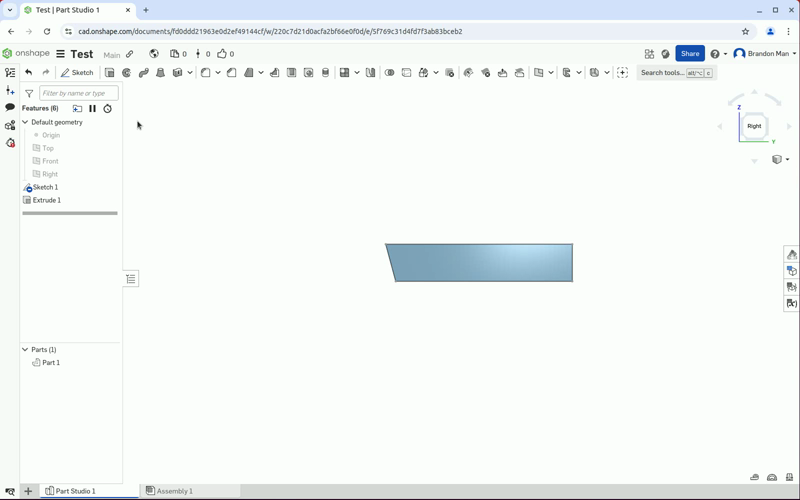
key(shift+h)
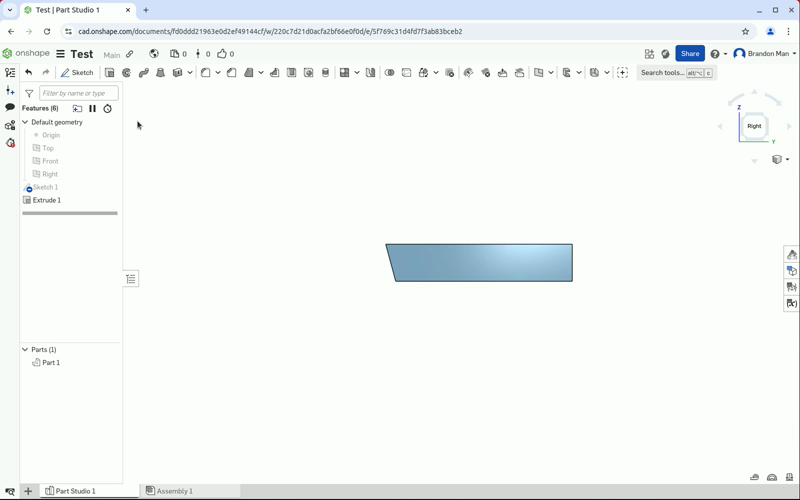
mouse_move(73, 189)
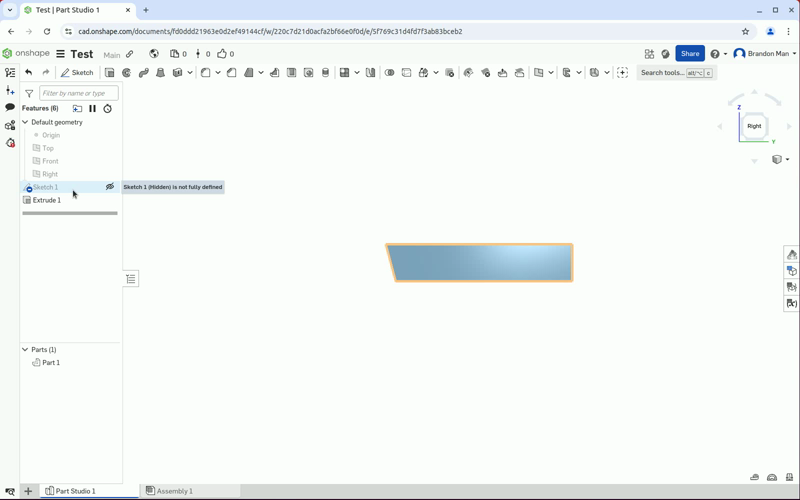
click(73, 189)
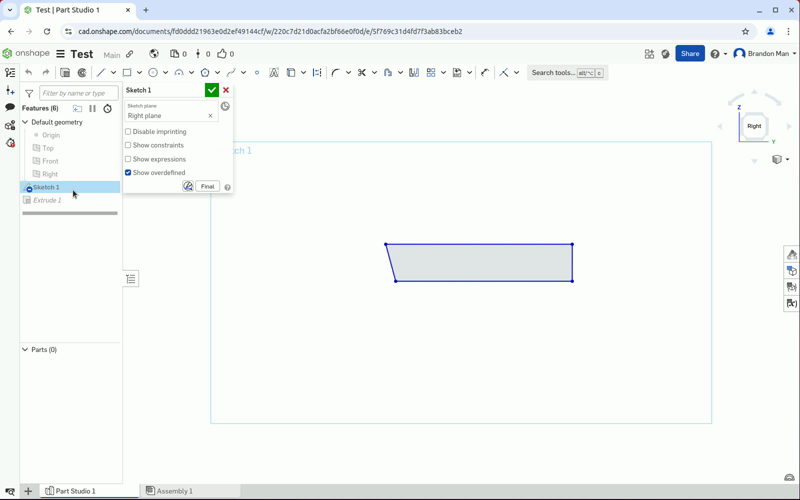
mouse_move(229, 92)
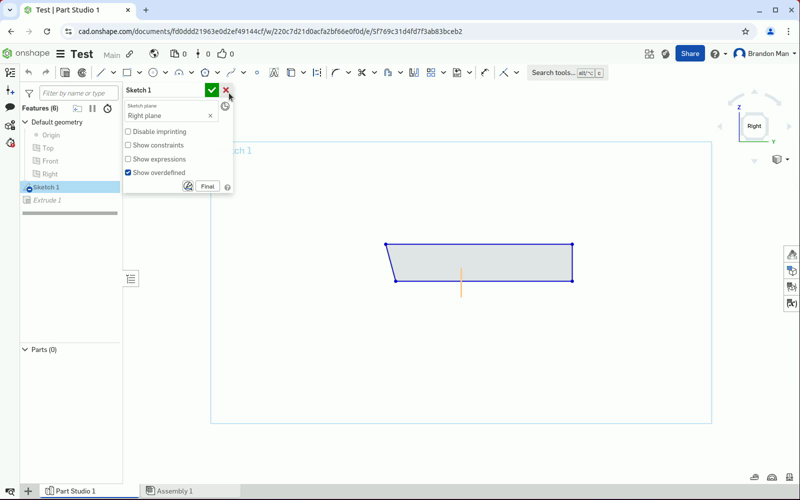
click(229, 92)
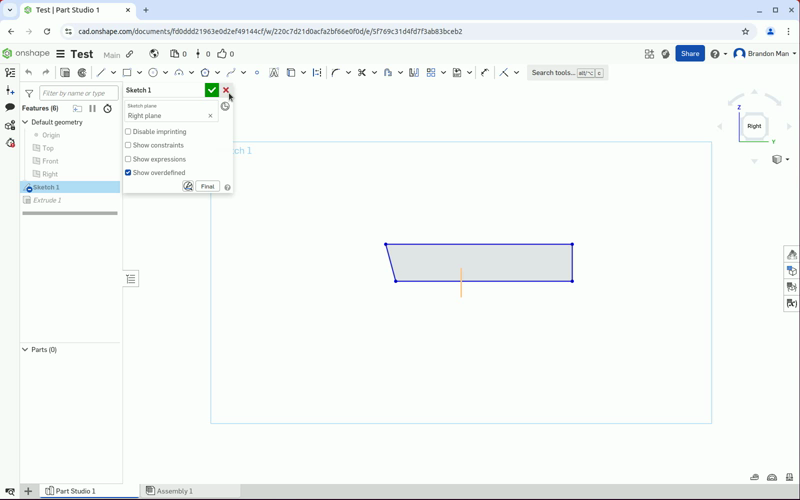
key(shift+s)
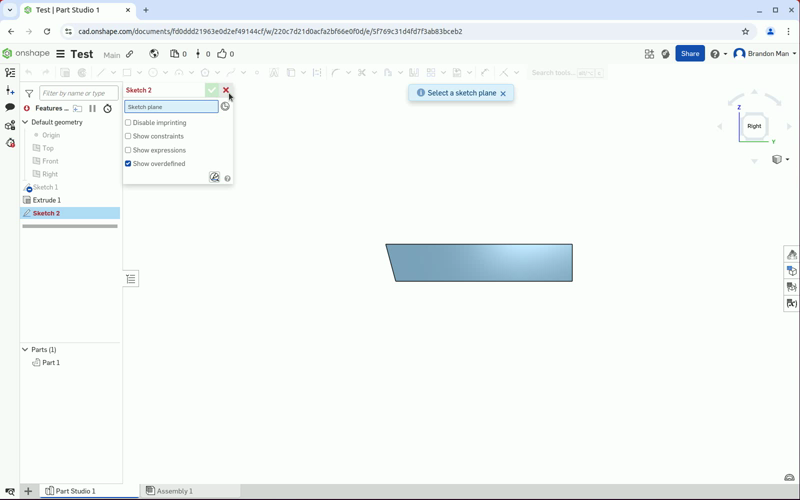
mouse_move(73, 176)
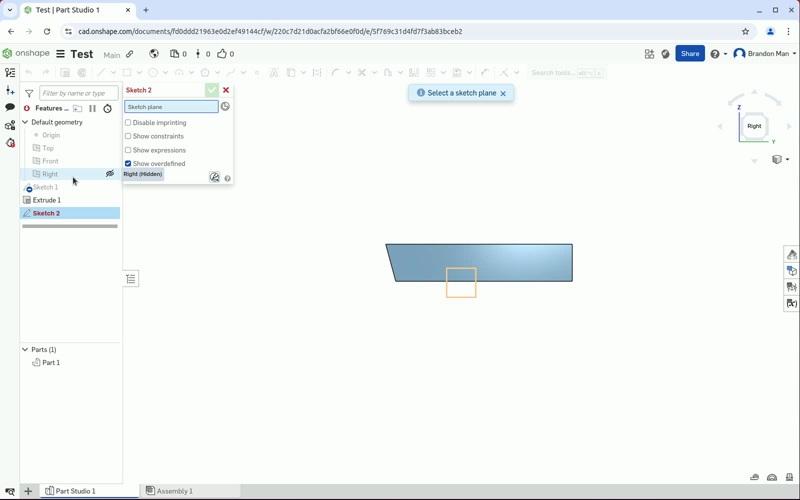
click(73, 176)
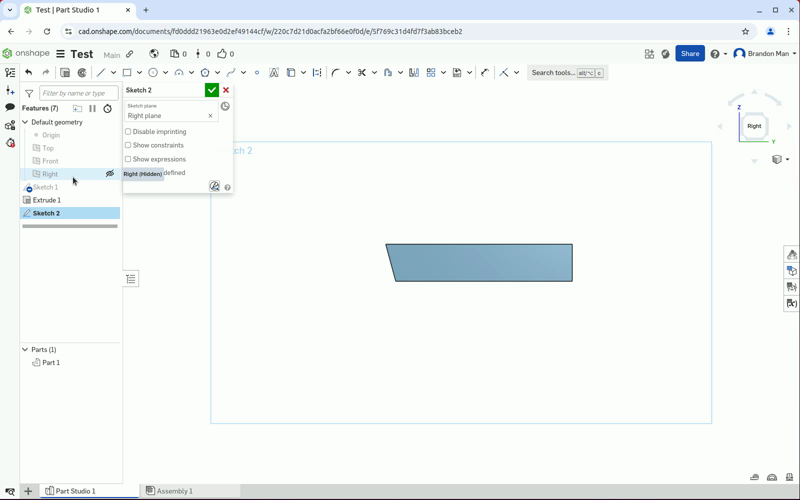
mouse_move(73, 352)
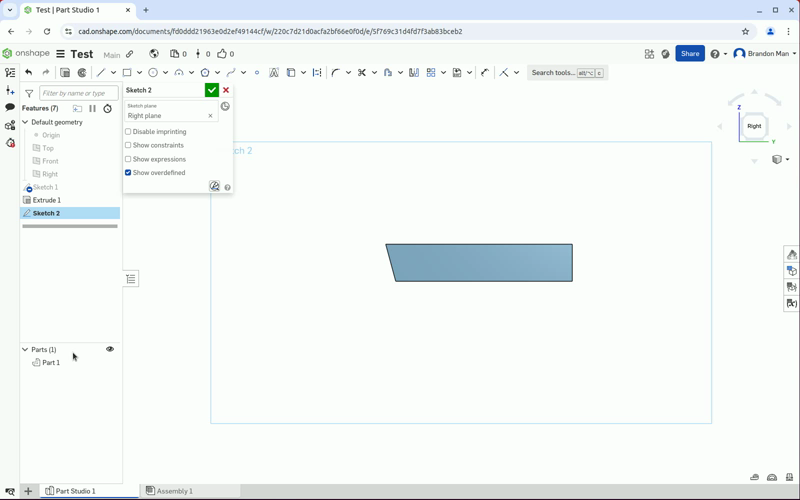
key(y)
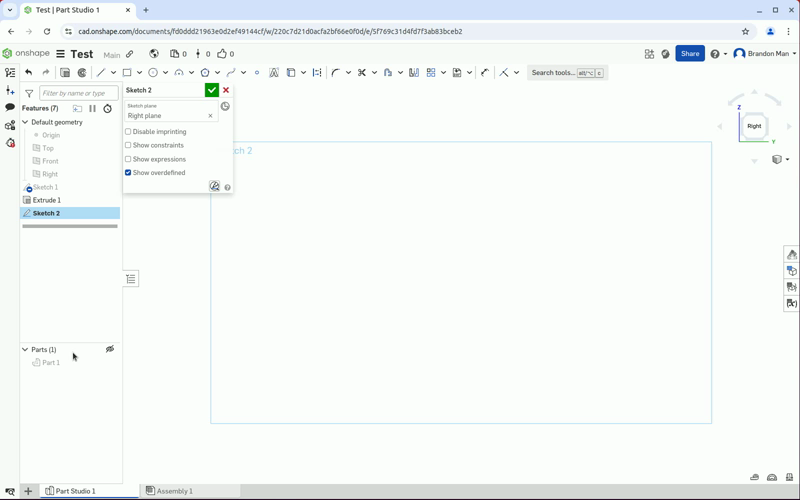
key(l)
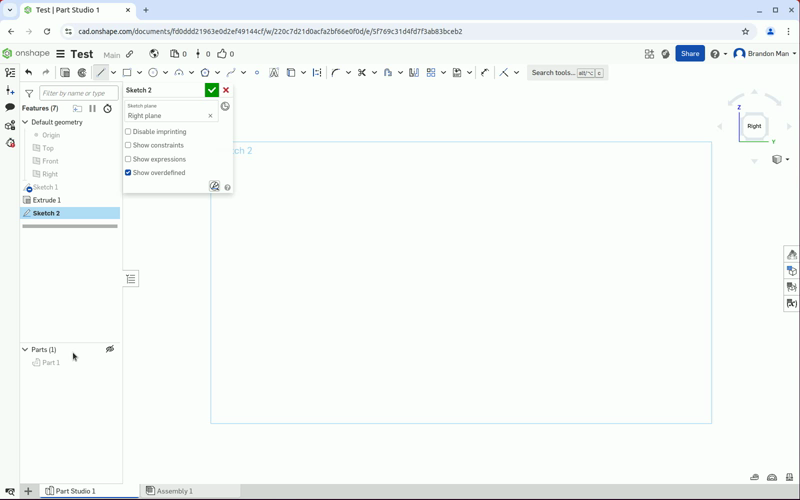
key_down(shift)
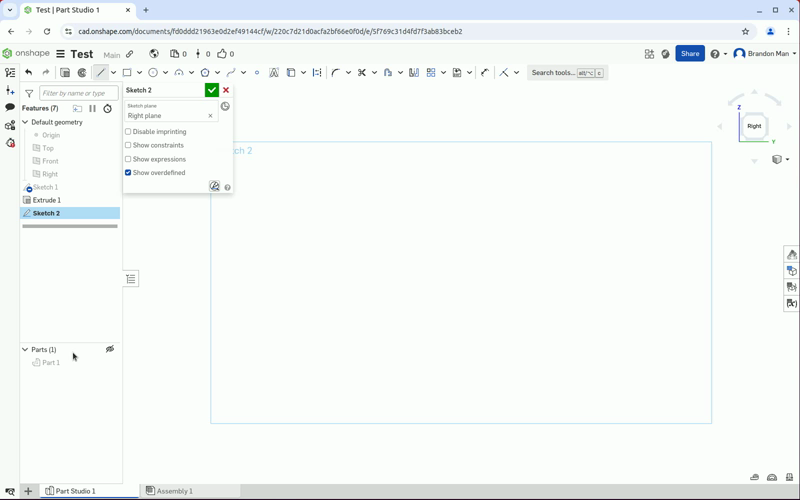
mouse_move(384, 249)
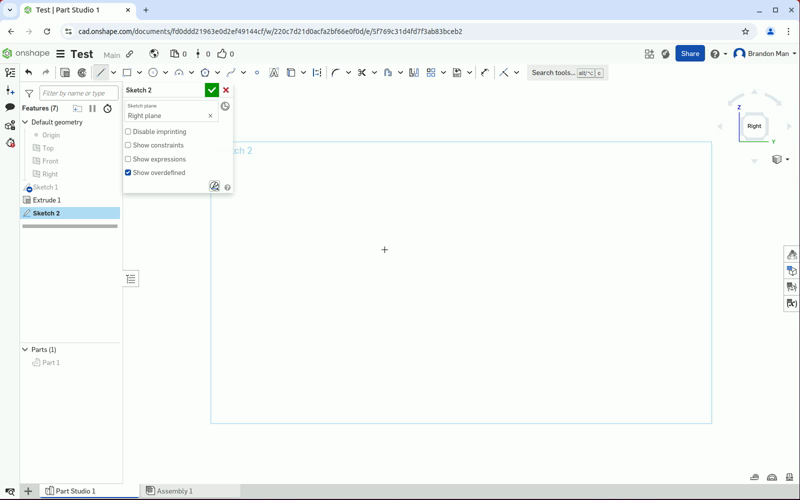
click(384, 249)
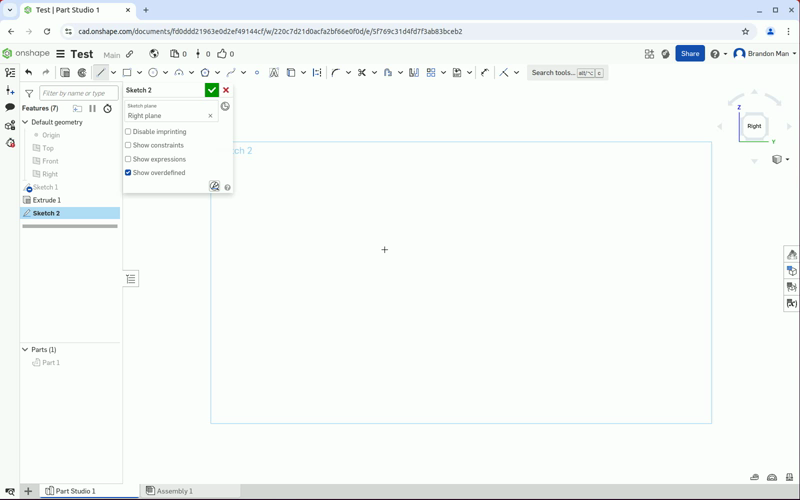
key_up(shift)
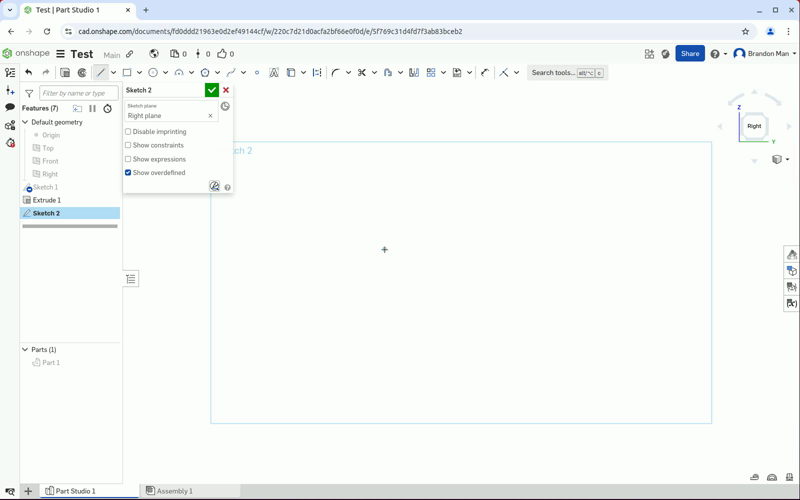
key_down(shift)
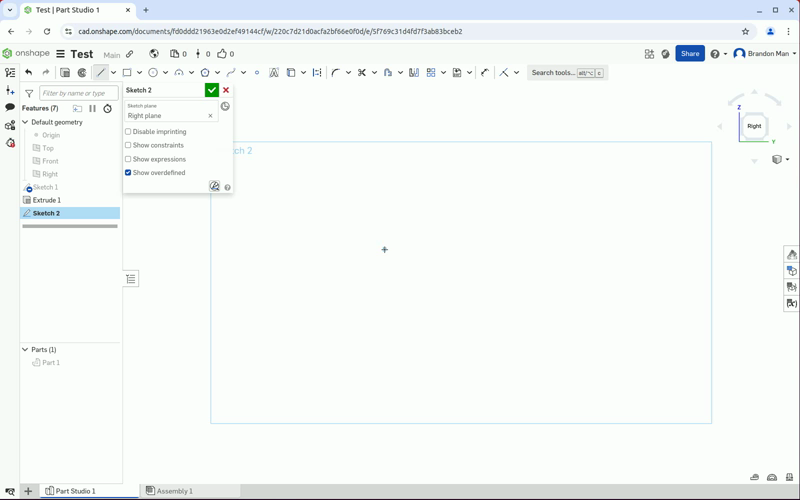
mouse_move(569, 249)
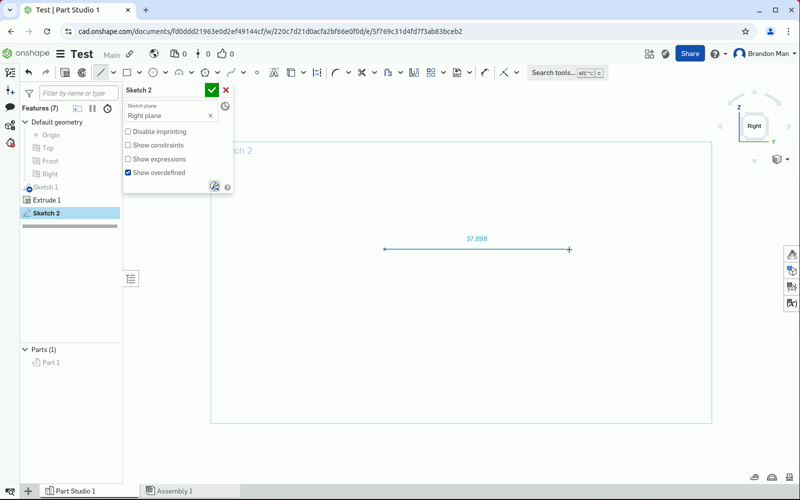
click(569, 249)
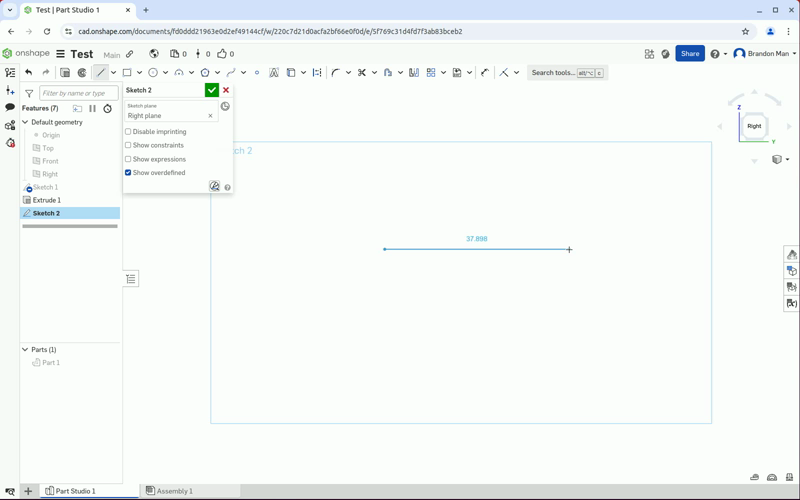
key_up(shift)
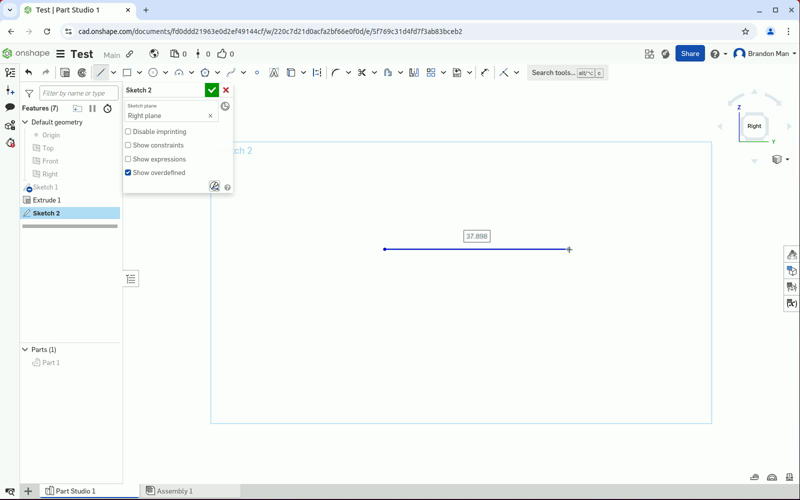
key_down(shift)
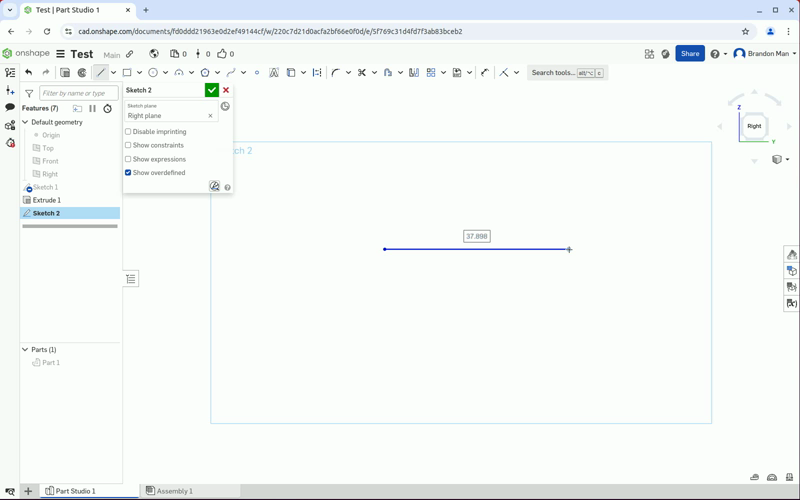
mouse_move(589, 249)
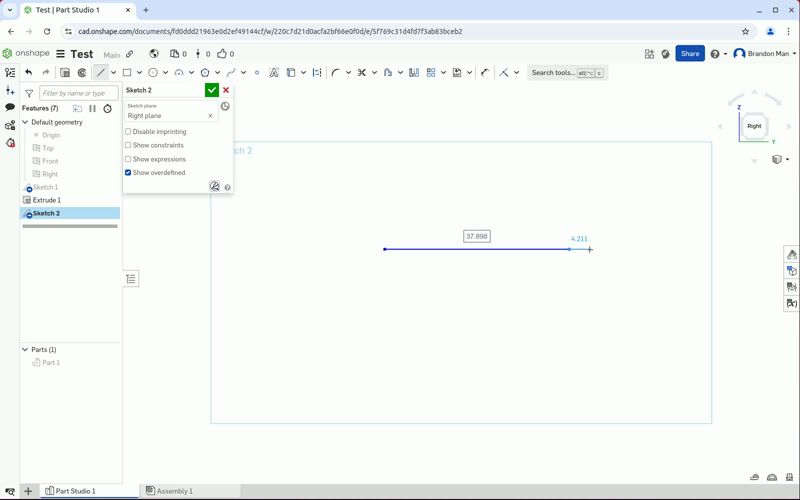
mouse_move(571, 244)
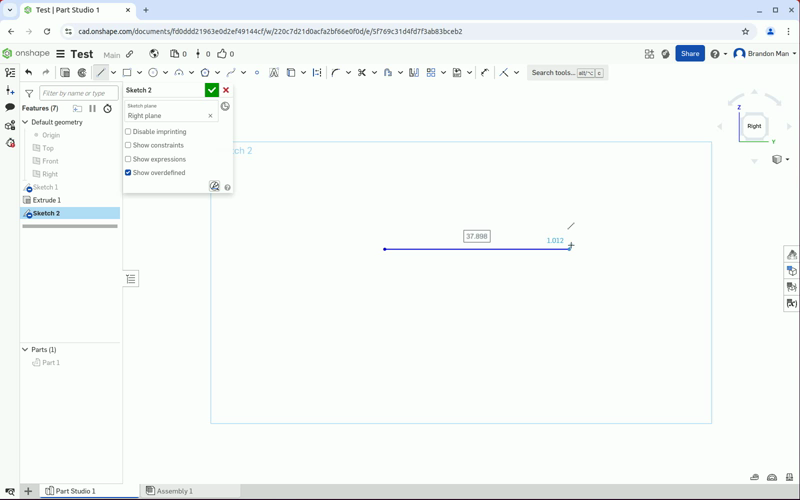
scroll(6)
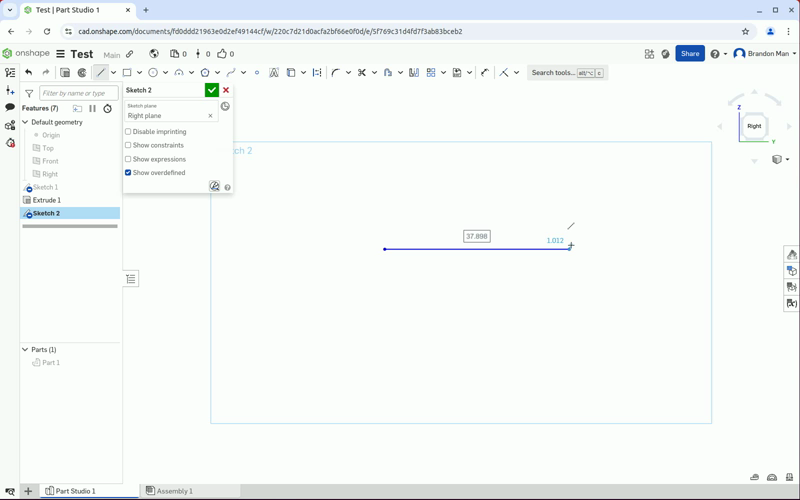
scroll(6)
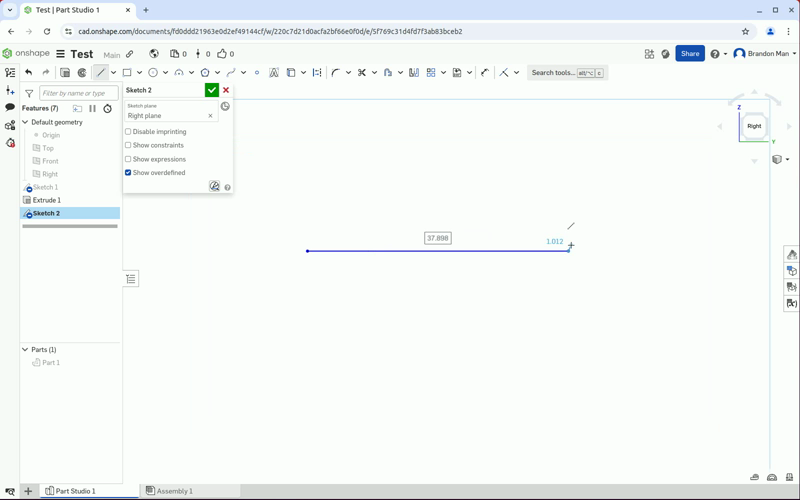
scroll(6)
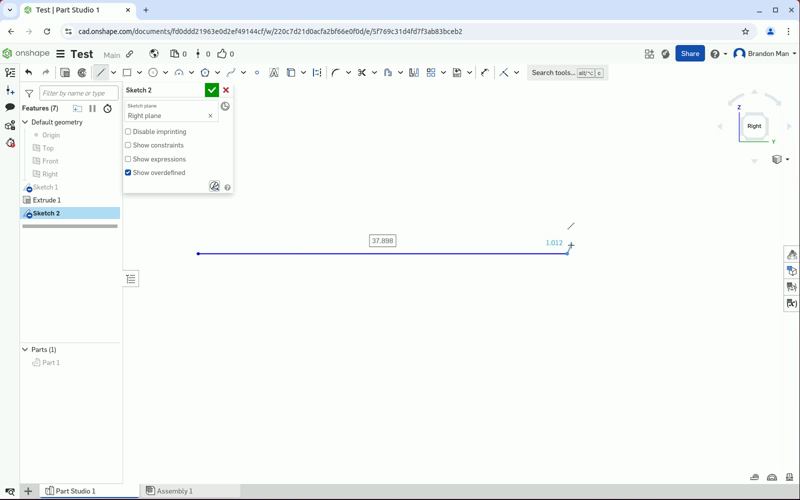
scroll(6)
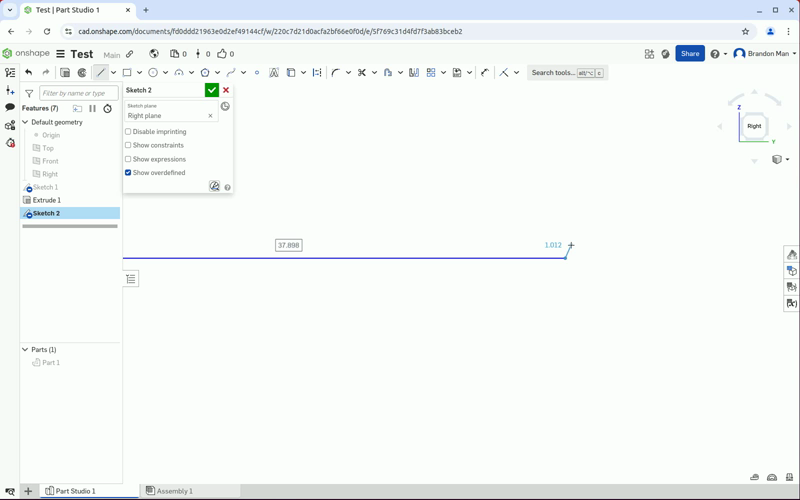
scroll(6)
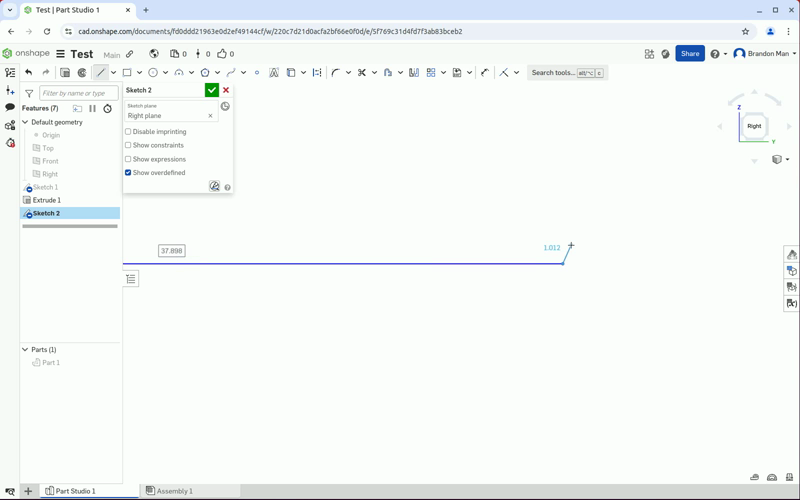
scroll(6)
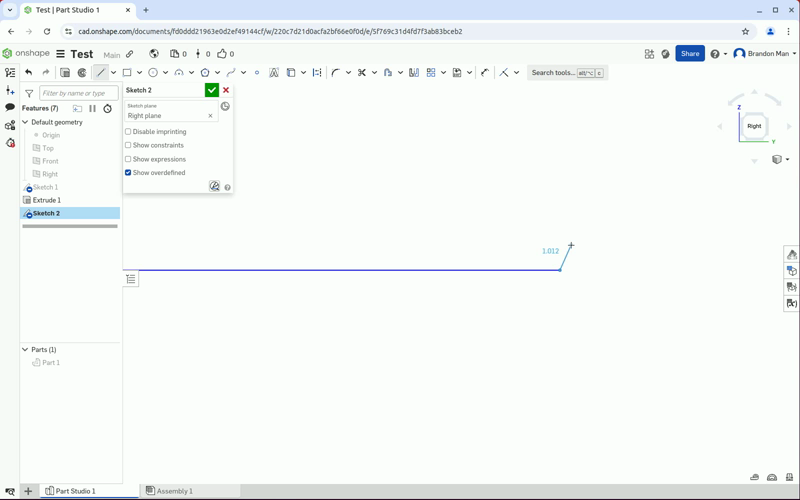
scroll(6)
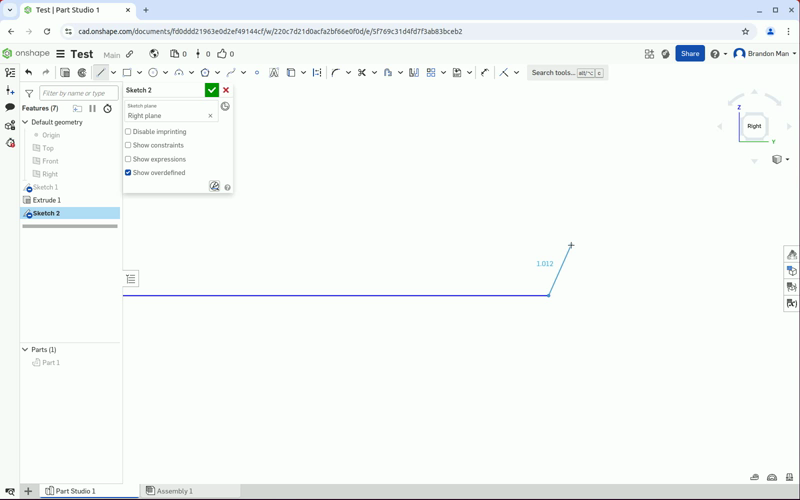
click(571, 244)
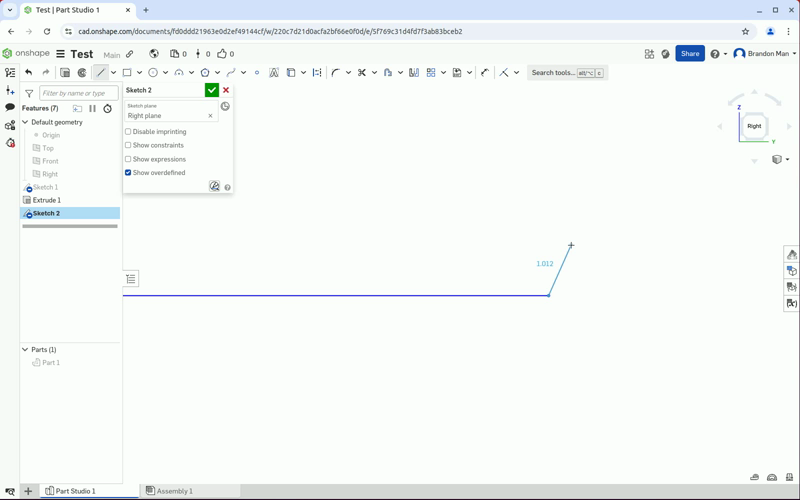
scroll(-6)
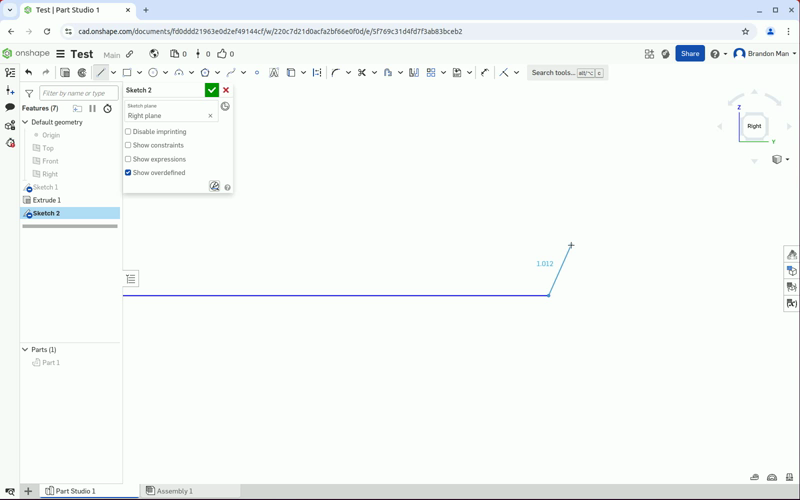
scroll(-6)
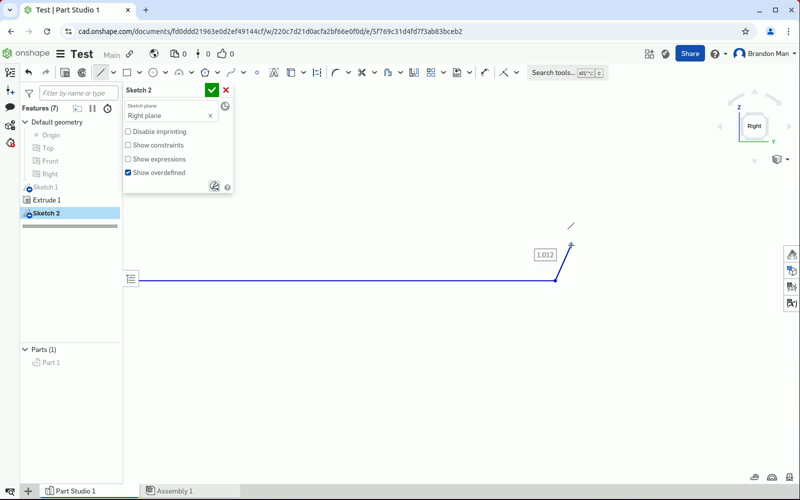
scroll(-6)
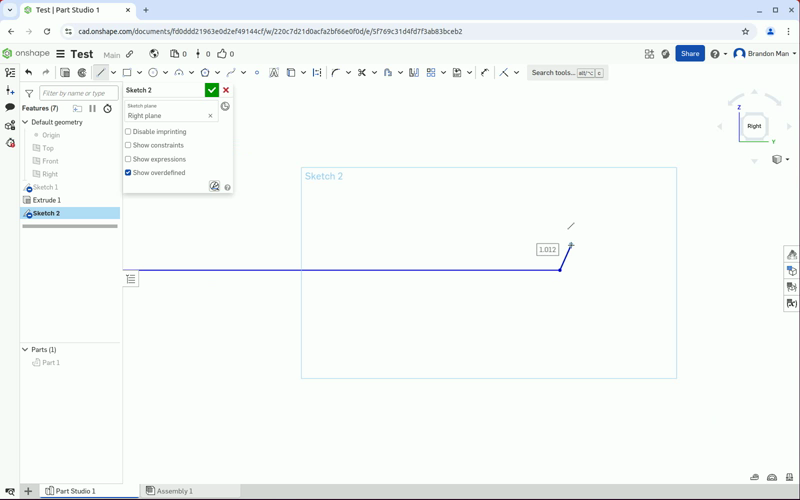
scroll(-6)
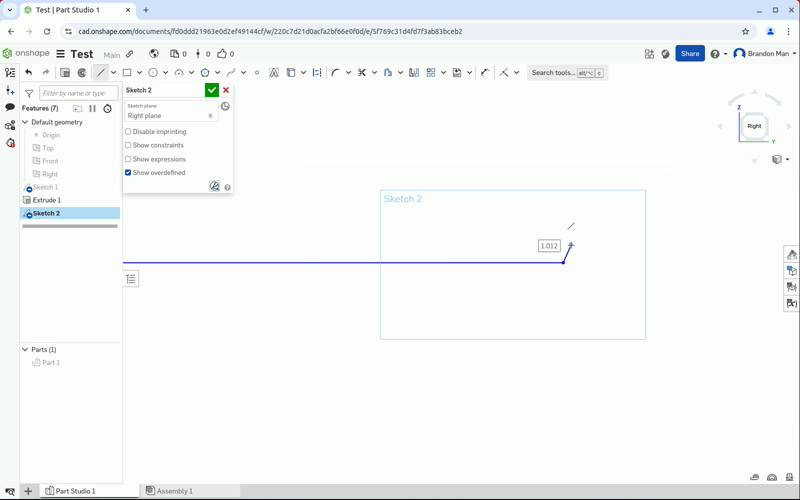
scroll(-6)
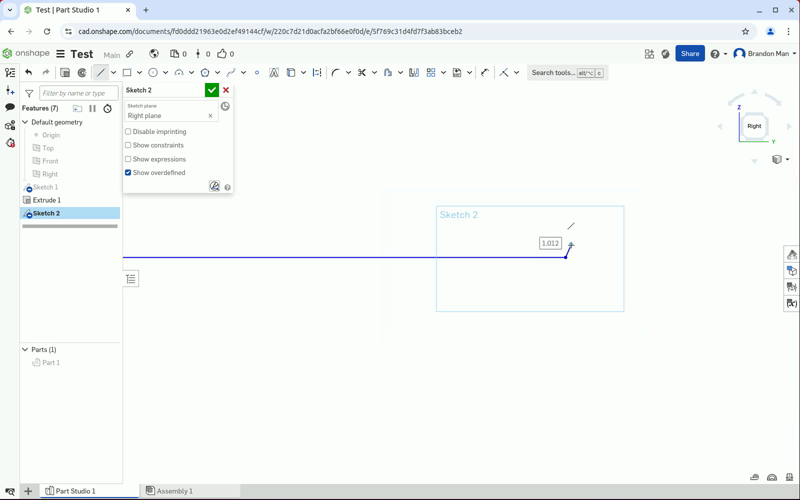
scroll(-6)
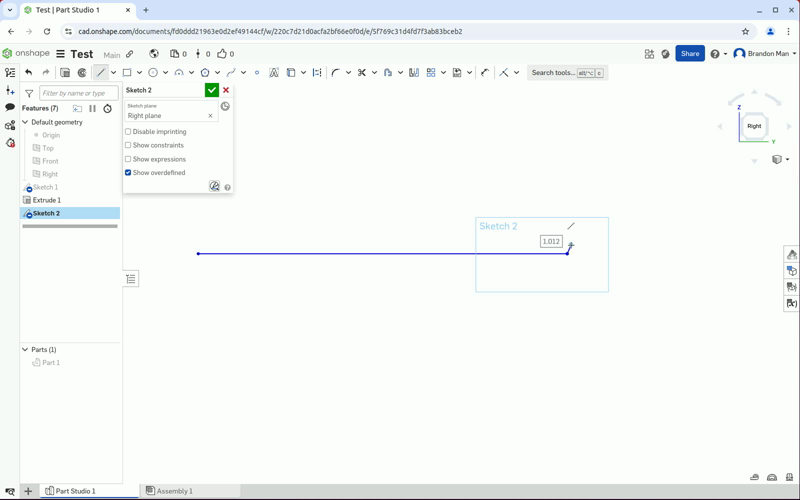
scroll(-6)
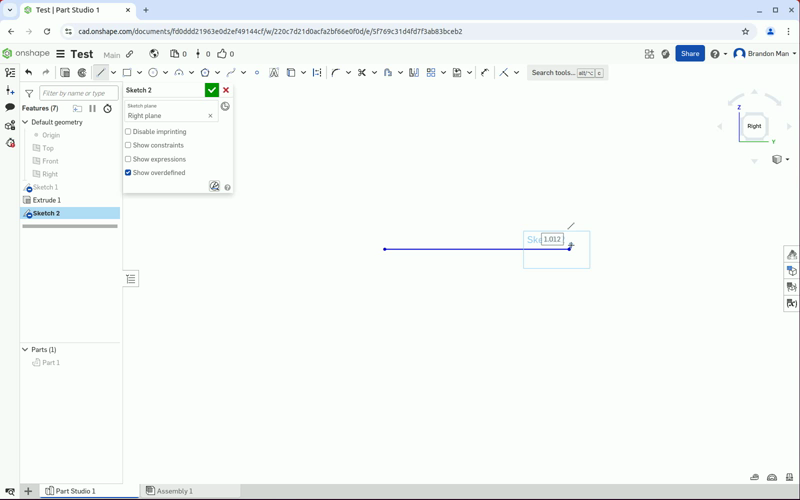
key_up(shift)
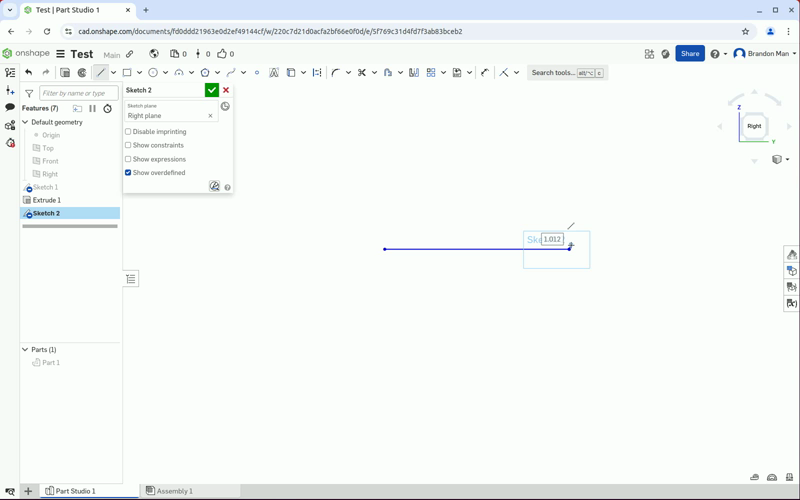
key_down(shift)
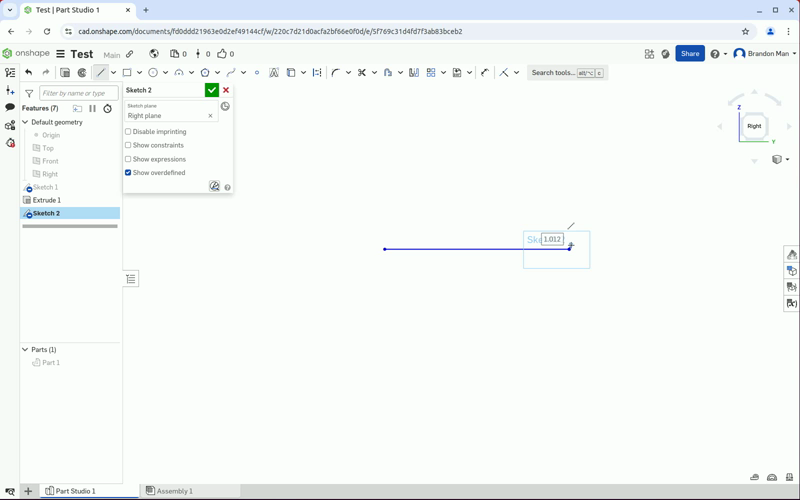
mouse_move(384, 244)
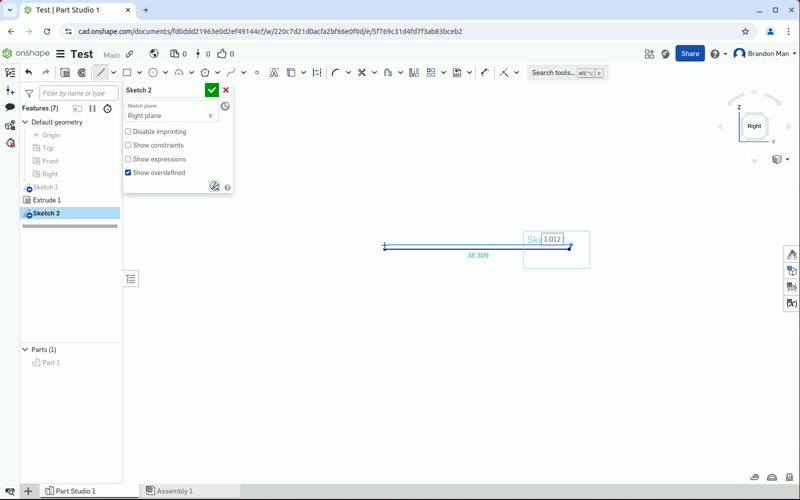
scroll(6)
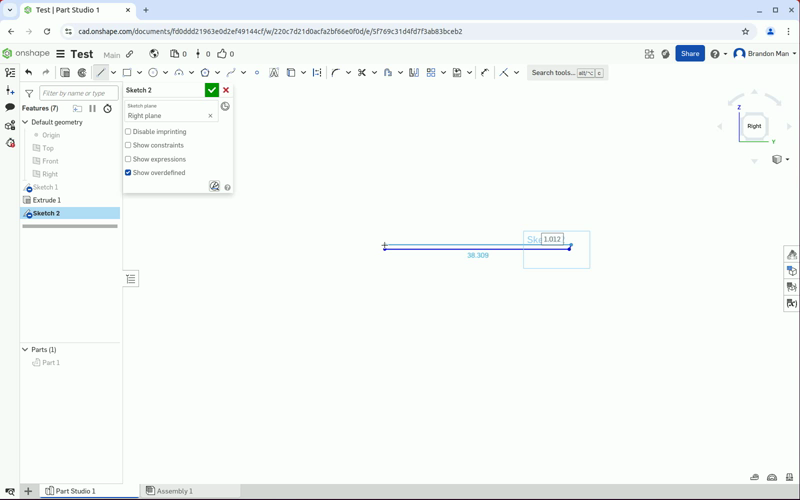
scroll(6)
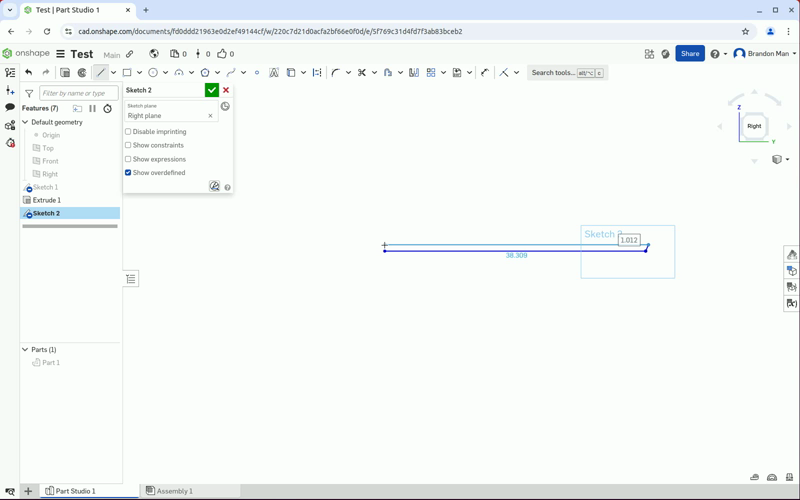
scroll(6)
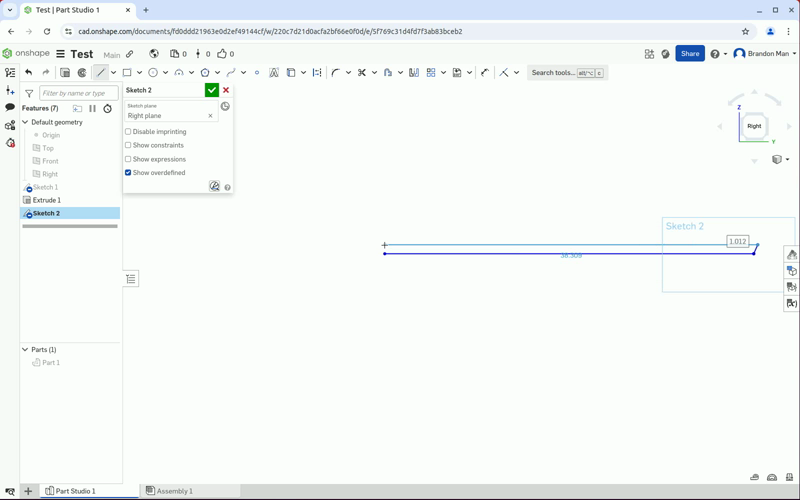
scroll(6)
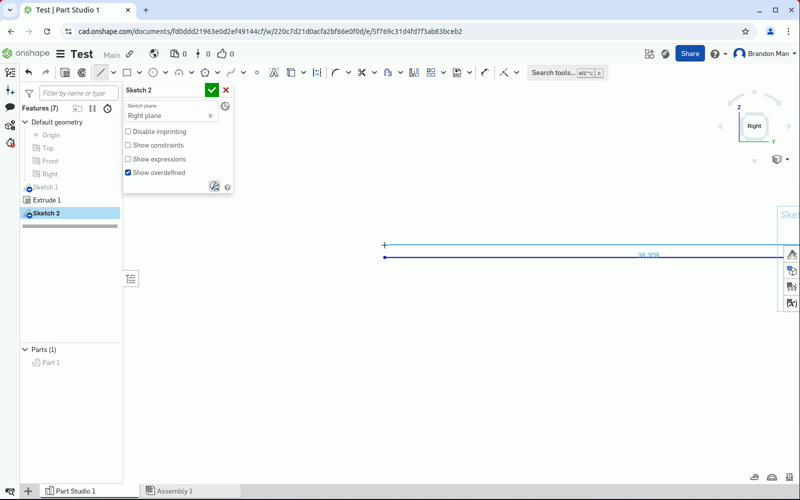
scroll(6)
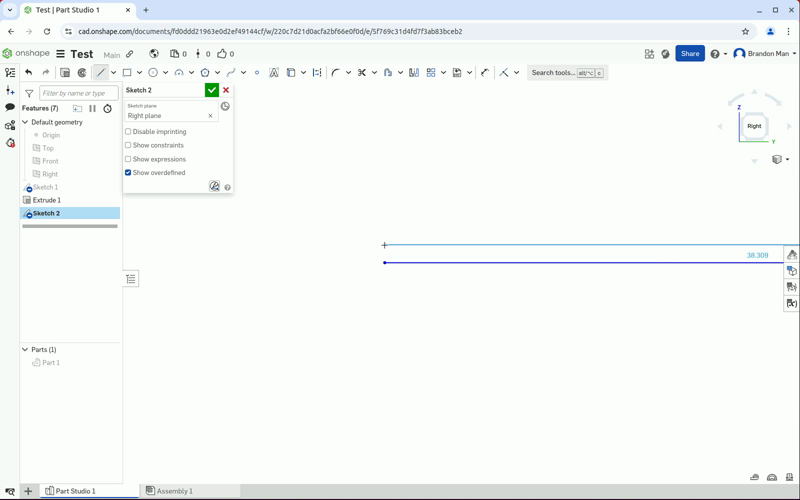
scroll(6)
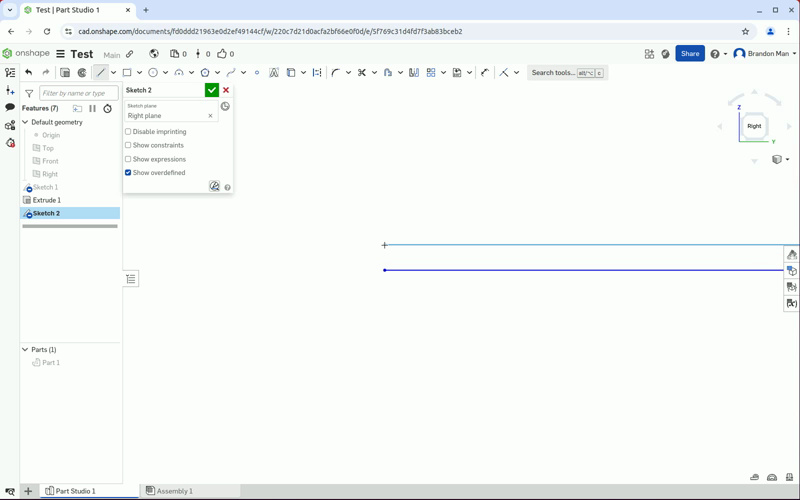
scroll(6)
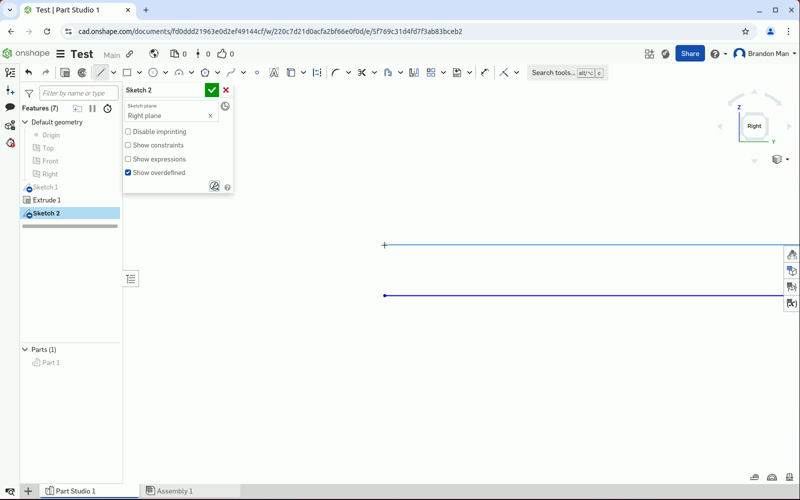
click(384, 244)
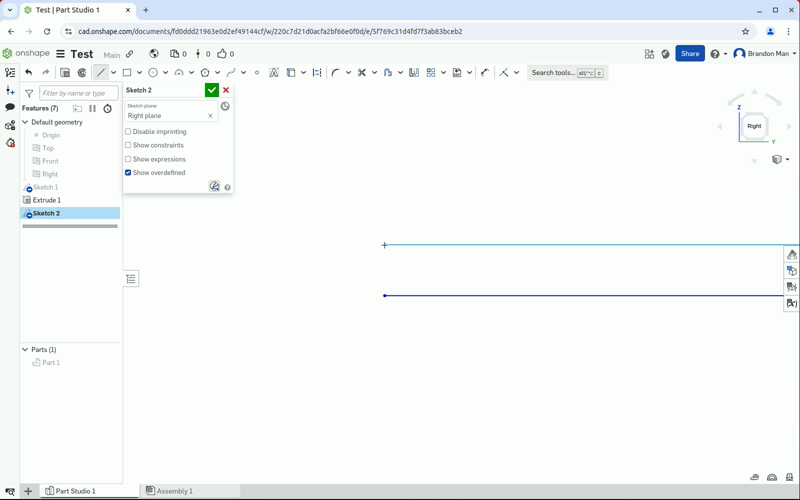
scroll(-6)
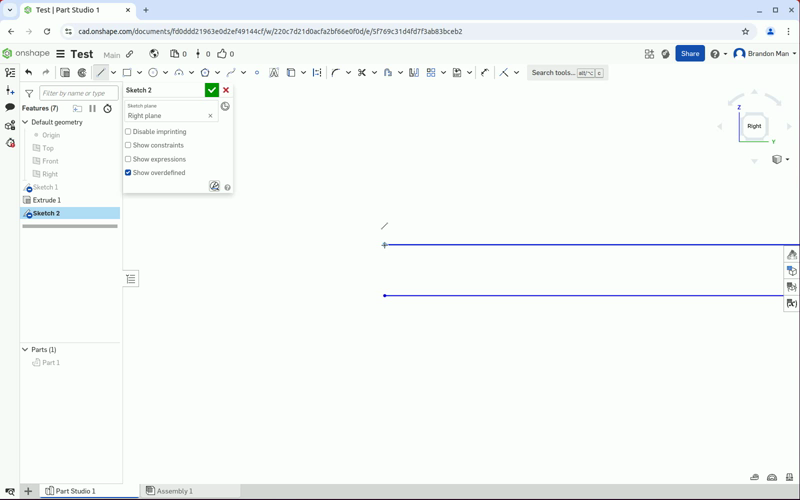
scroll(-6)
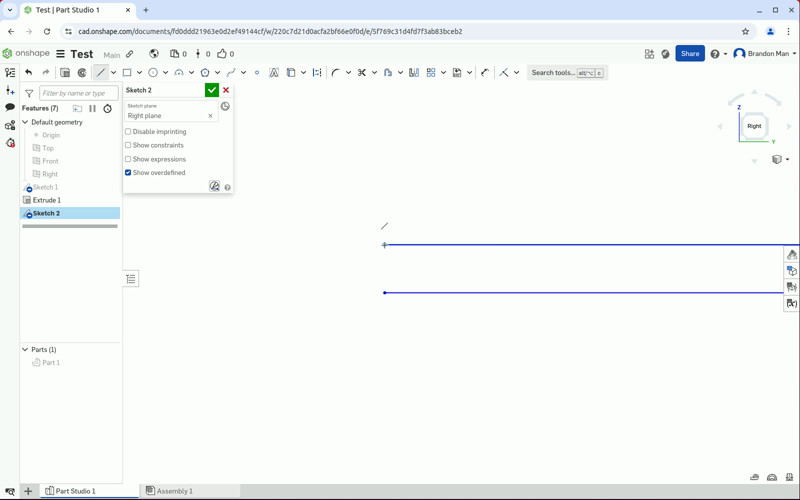
scroll(-6)
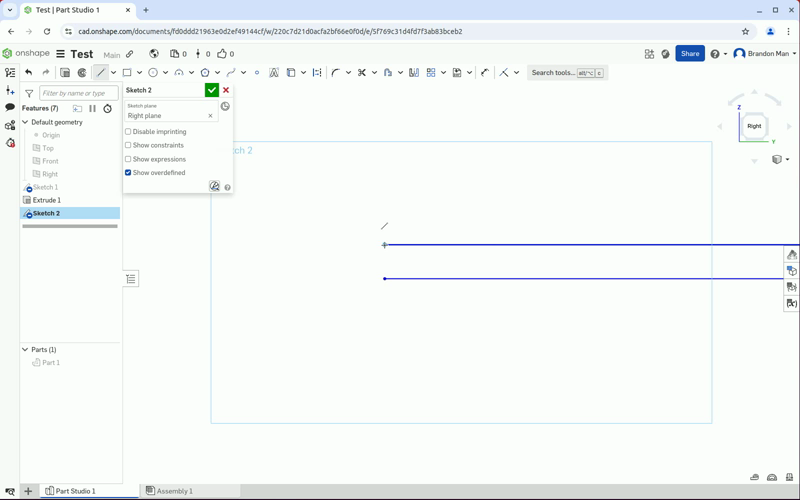
scroll(-6)
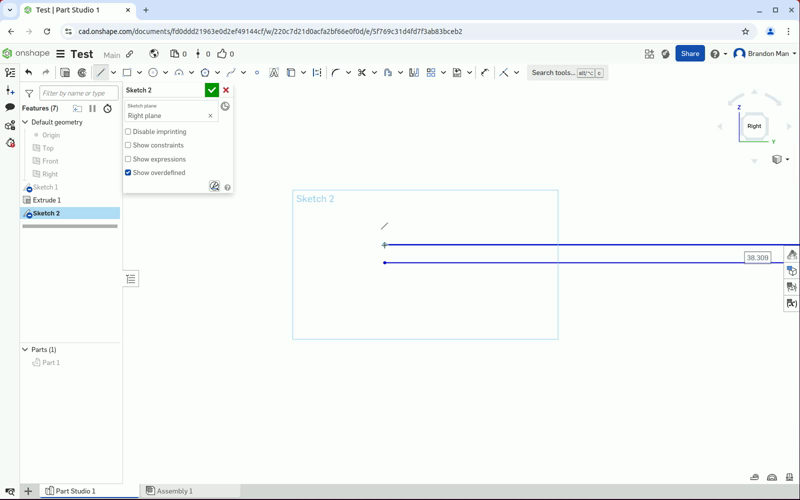
scroll(-6)
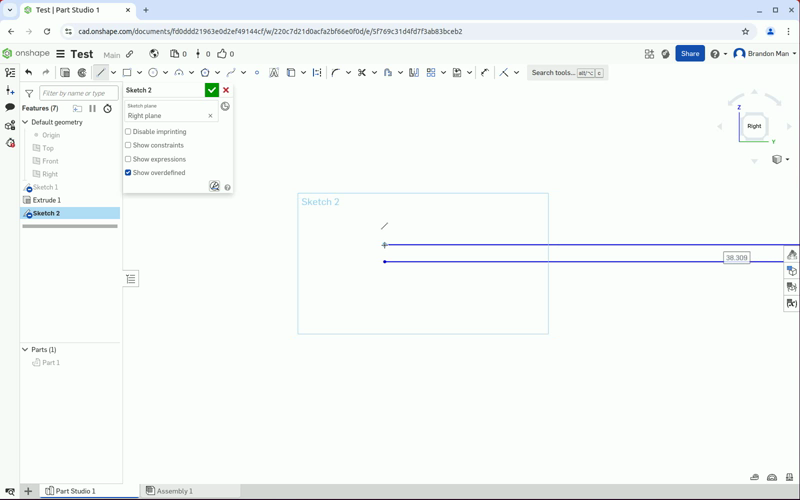
scroll(-6)
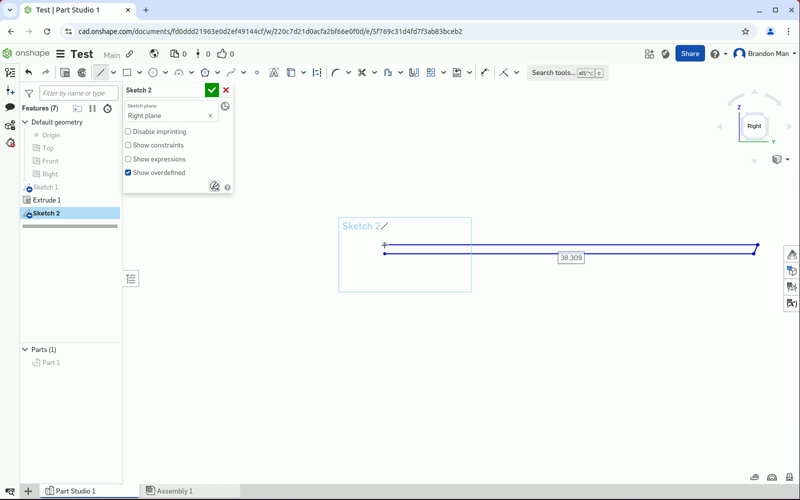
scroll(-6)
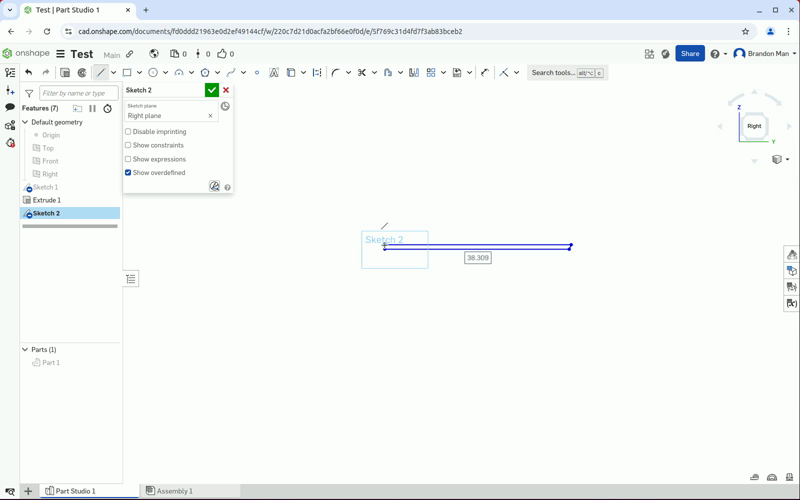
key_up(shift)
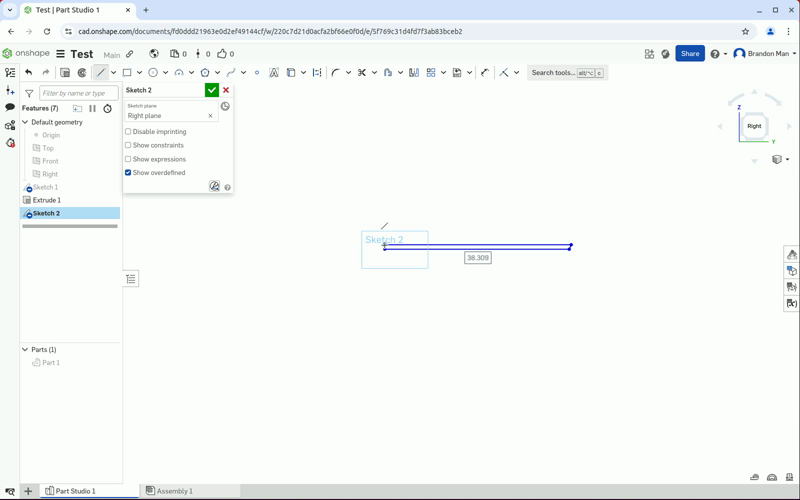
mouse_move(414, 244)
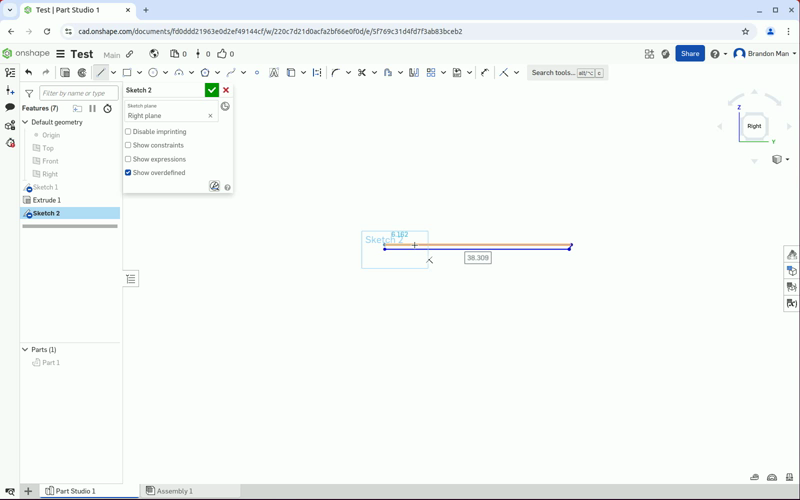
key_down(shift)
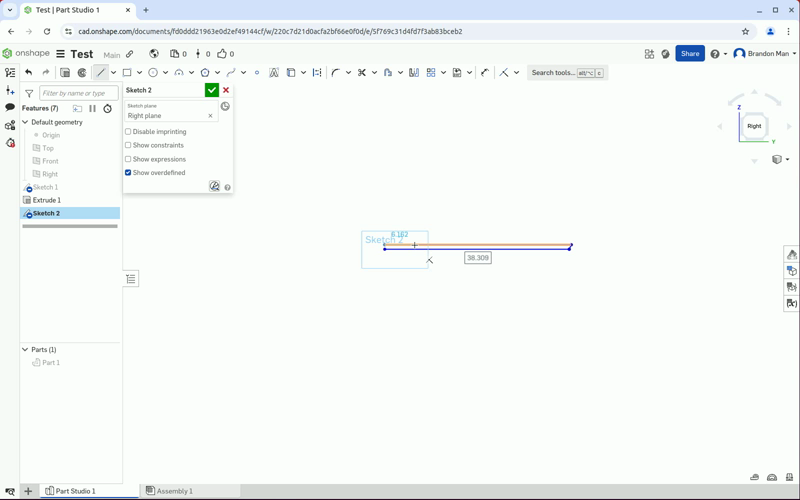
mouse_move(384, 249)
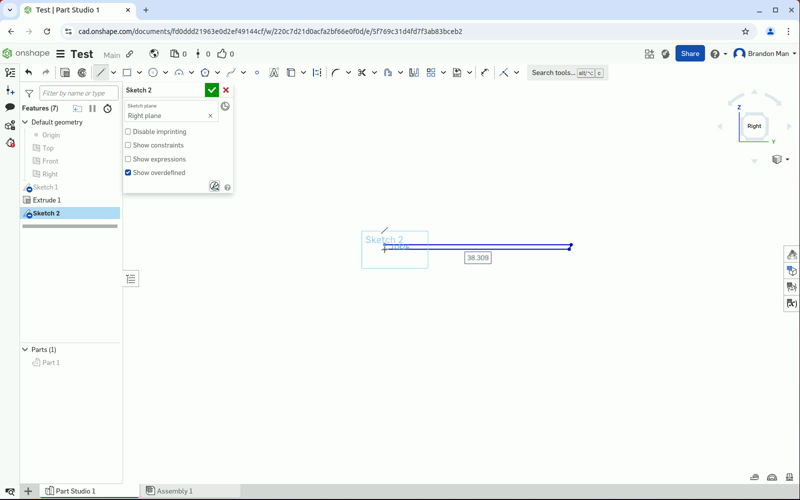
scroll(6)
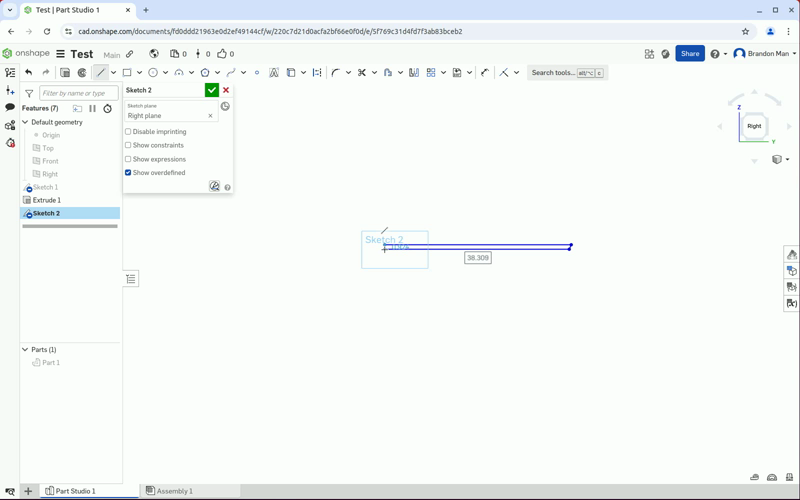
scroll(6)
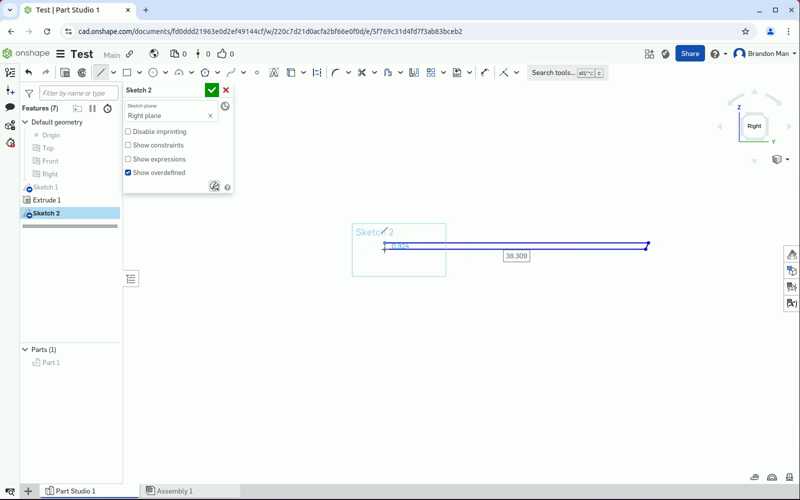
scroll(6)
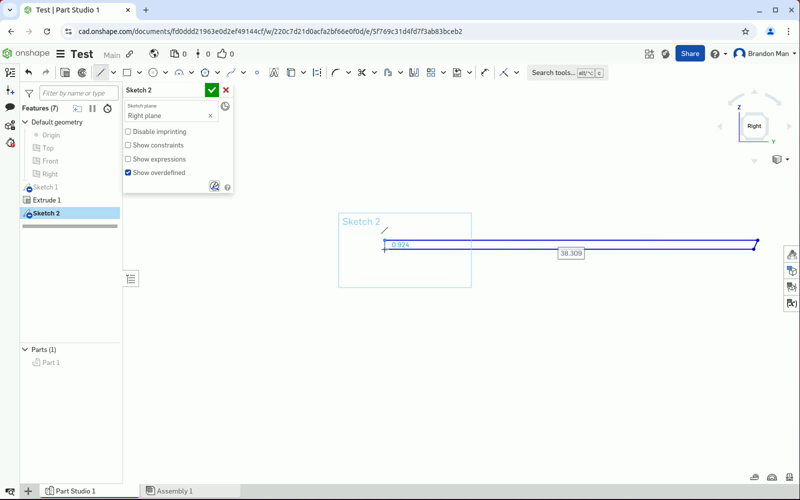
scroll(6)
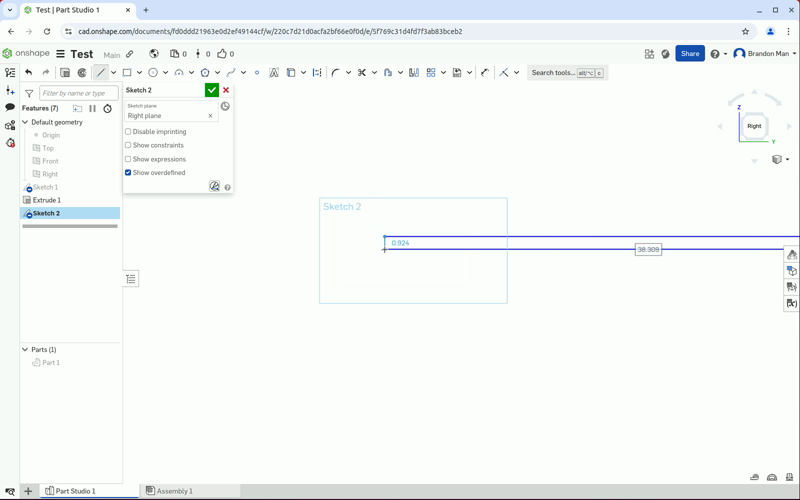
scroll(6)
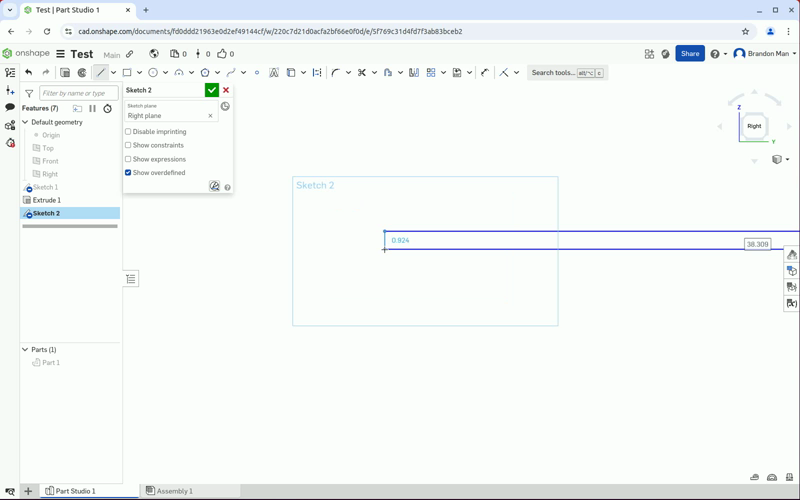
scroll(6)
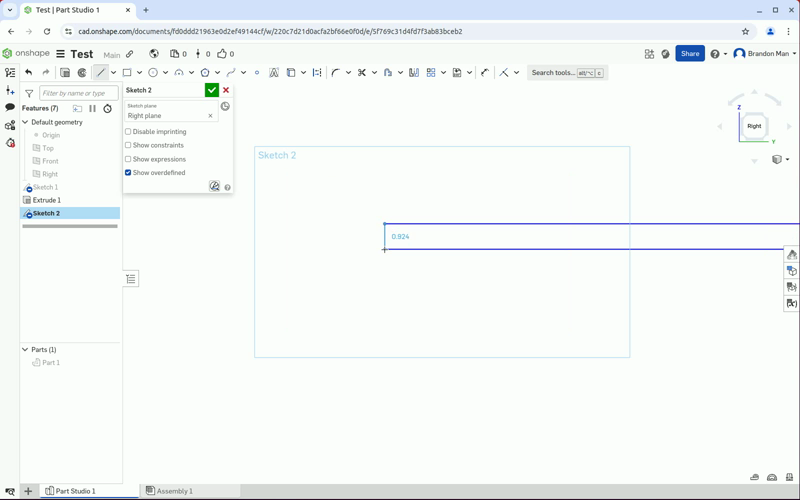
scroll(6)
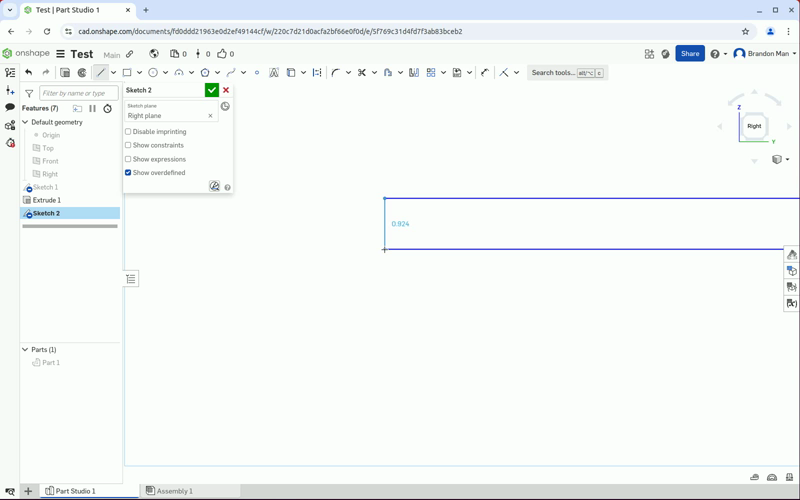
key_up(shift)
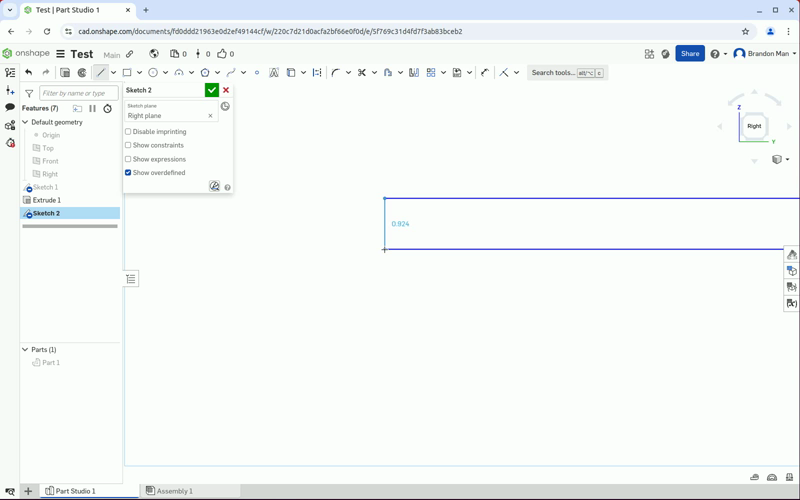
click(384, 249)
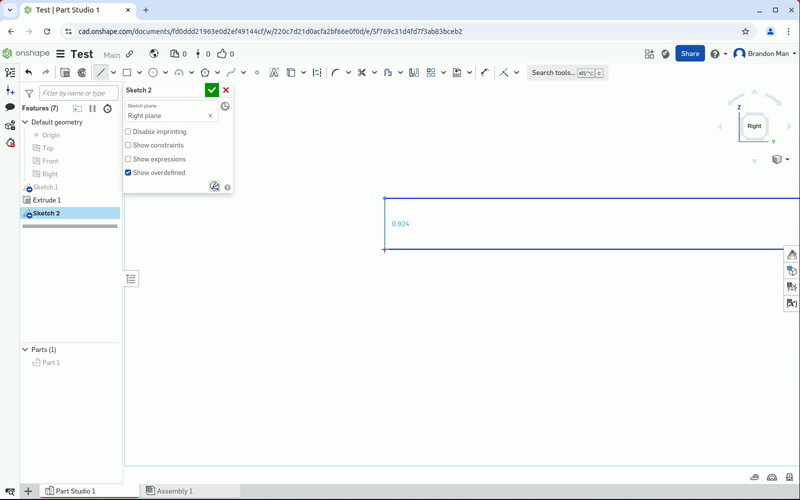
scroll(-6)
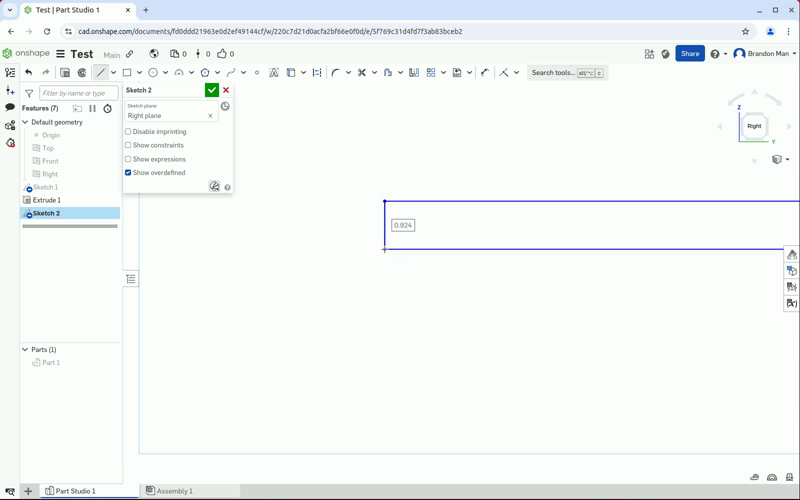
scroll(-6)
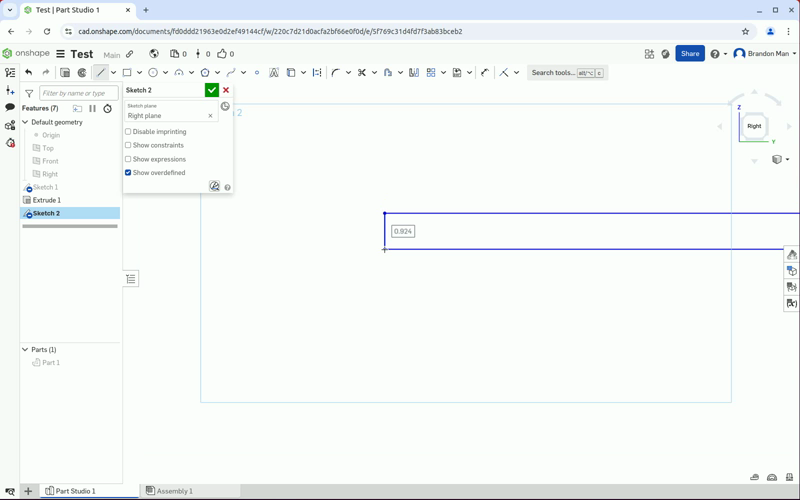
scroll(-6)
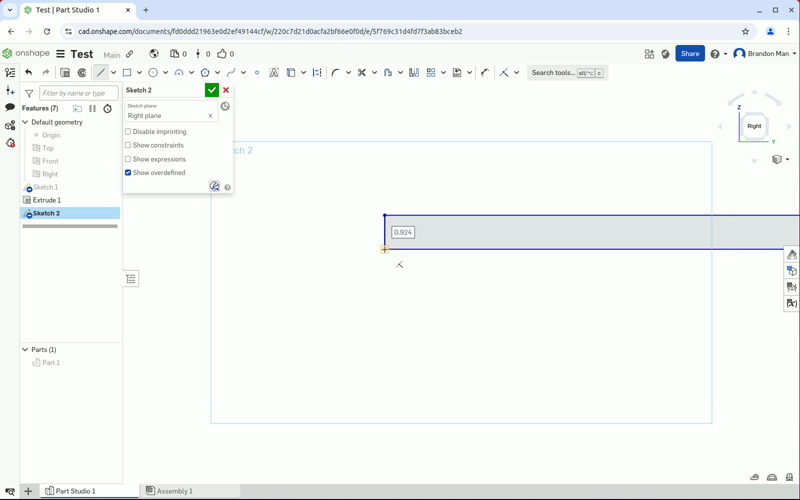
scroll(-6)
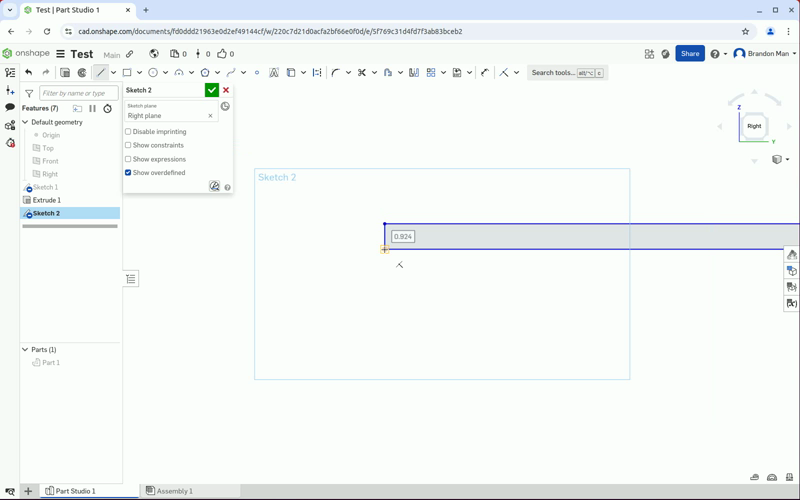
scroll(-6)
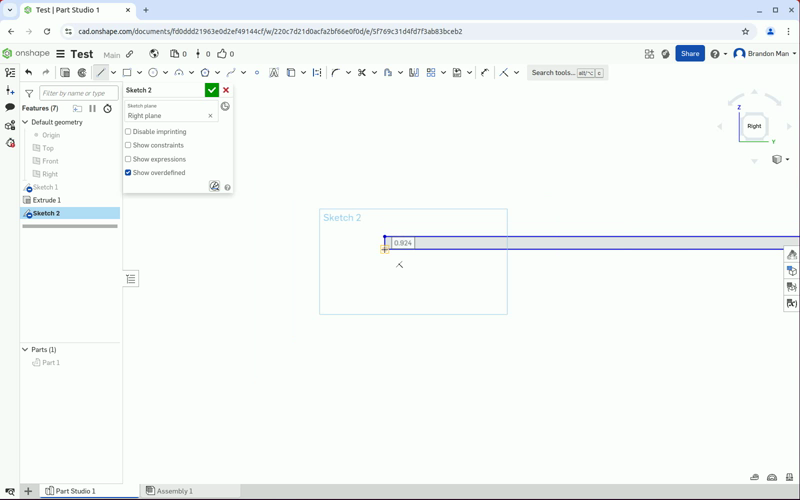
scroll(-6)
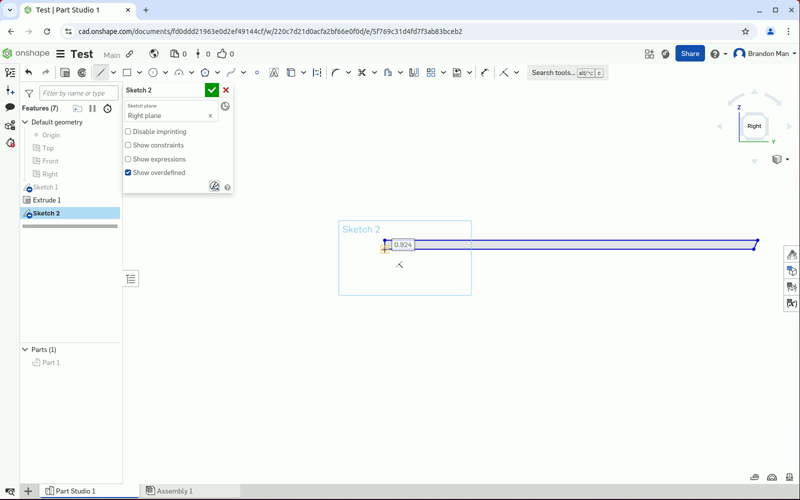
scroll(-6)
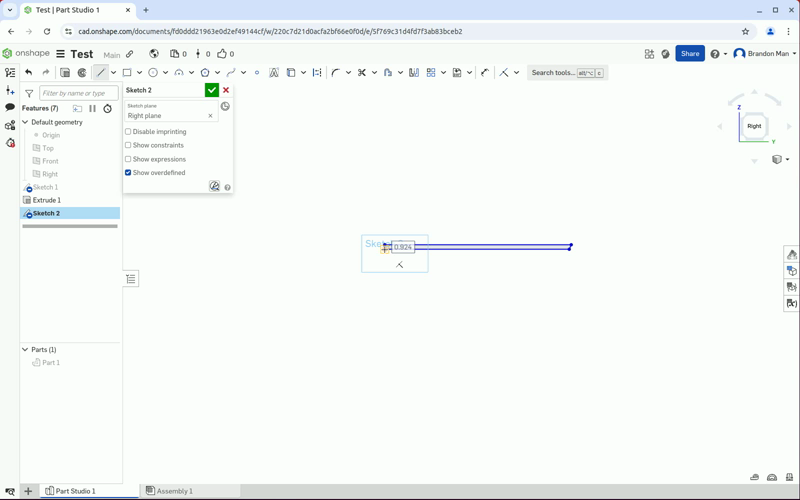
key(esc)
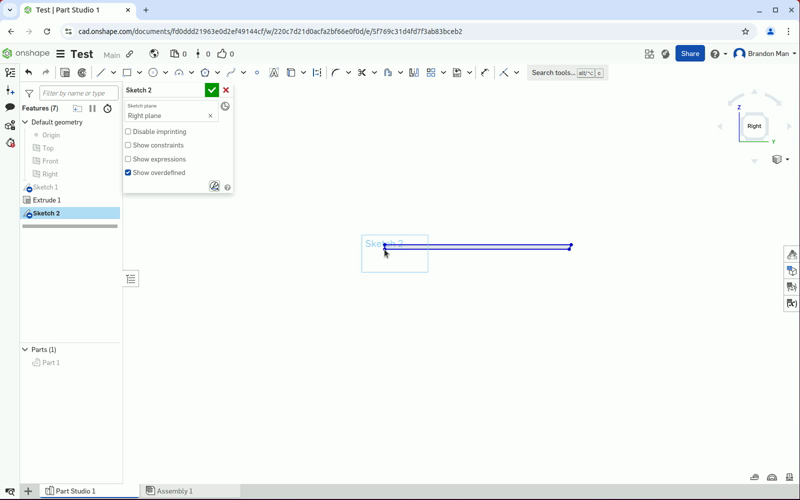
mouse_move(425, 248)
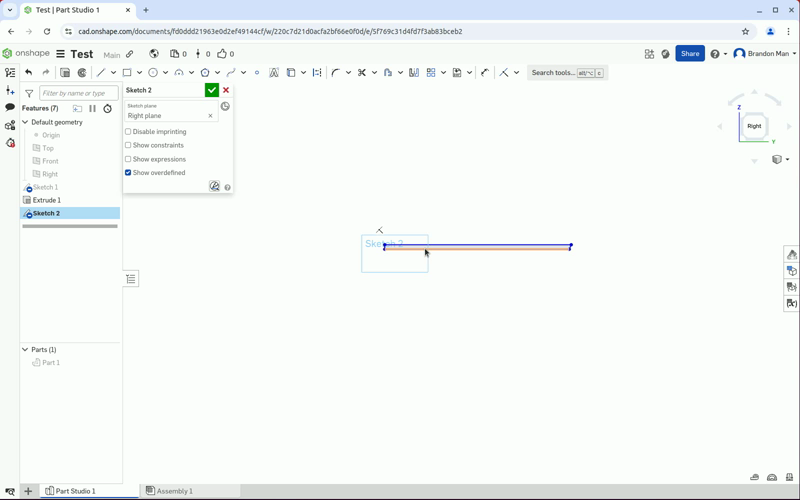
scroll(6)
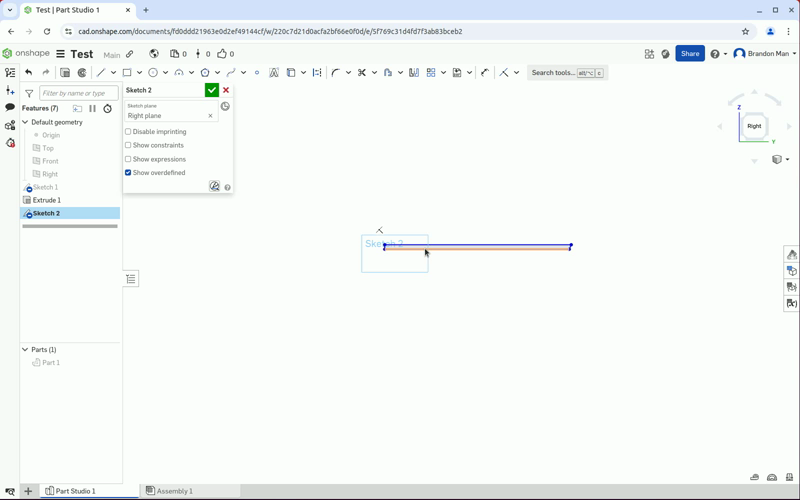
scroll(6)
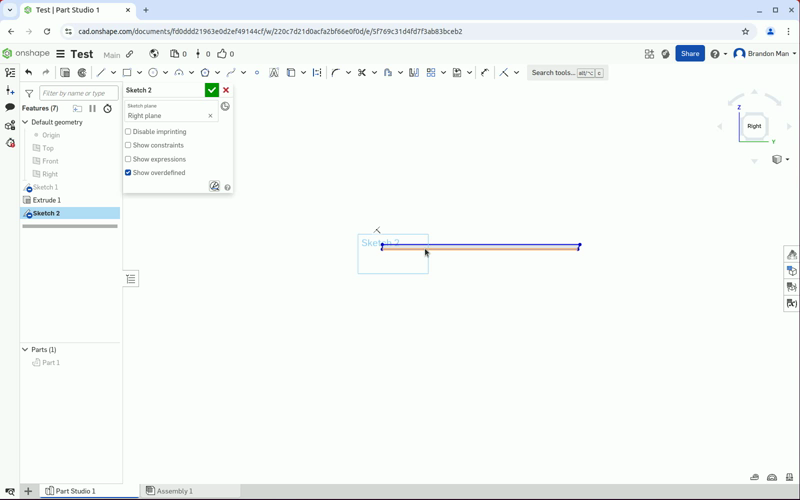
scroll(6)
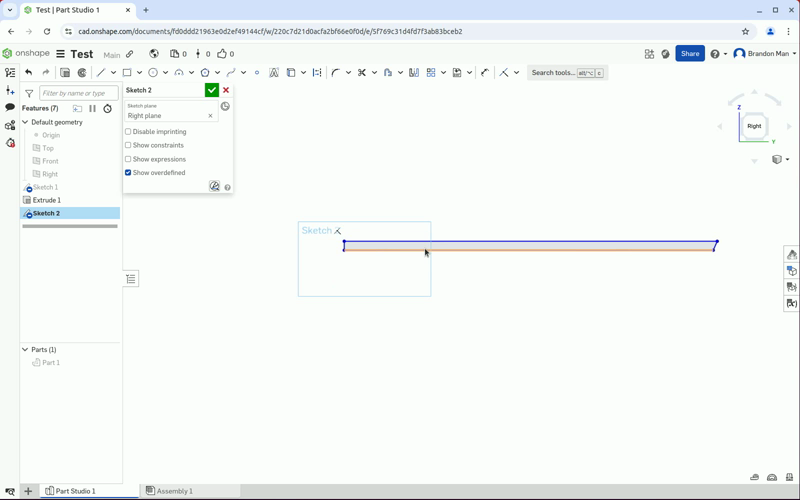
scroll(6)
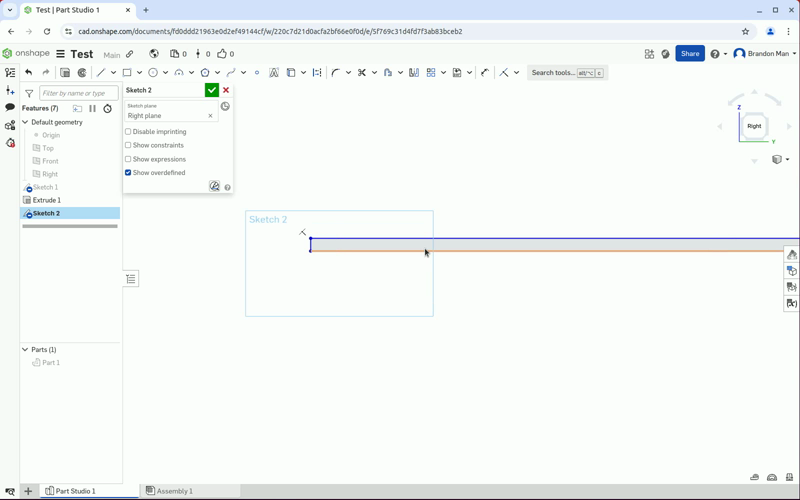
scroll(6)
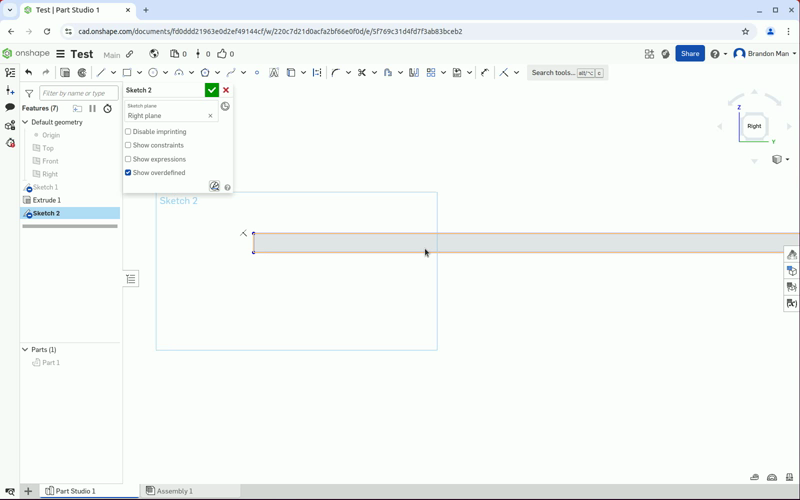
scroll(6)
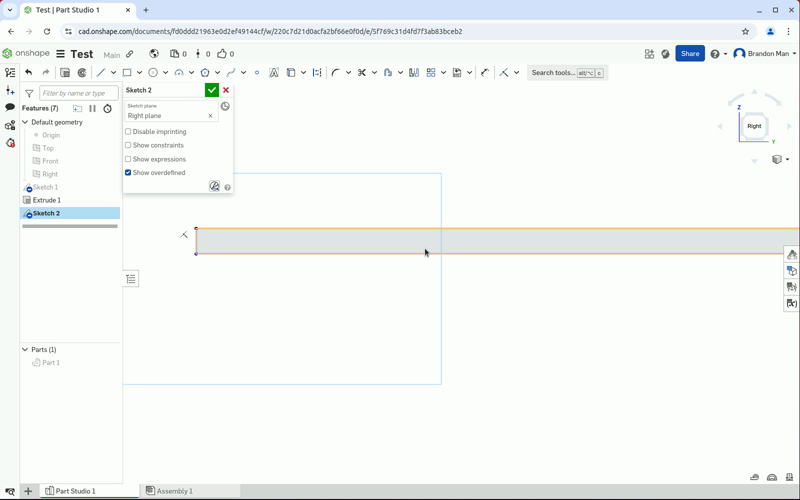
scroll(6)
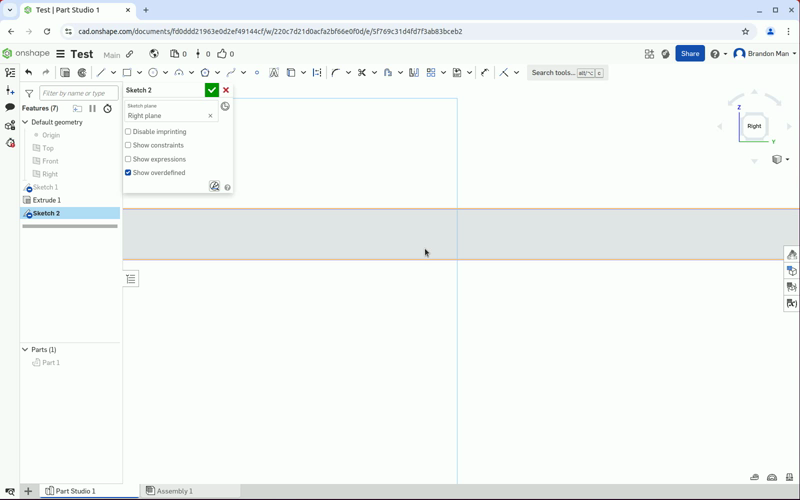
click(425, 248)
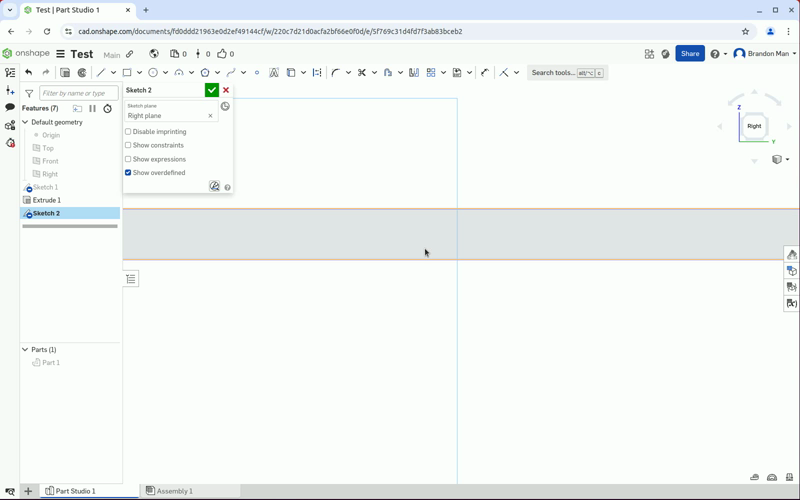
scroll(-6)
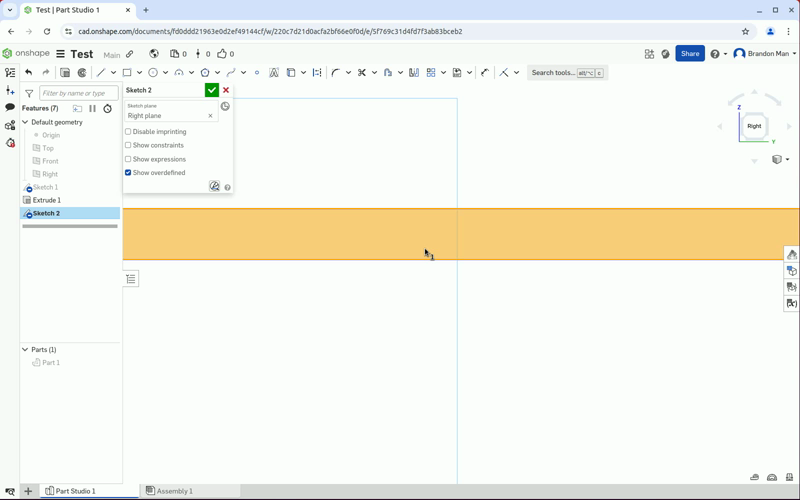
scroll(-6)
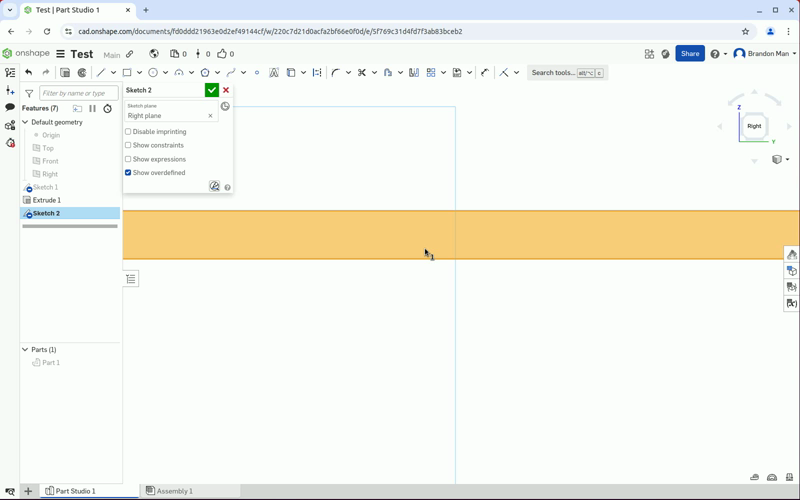
scroll(-6)
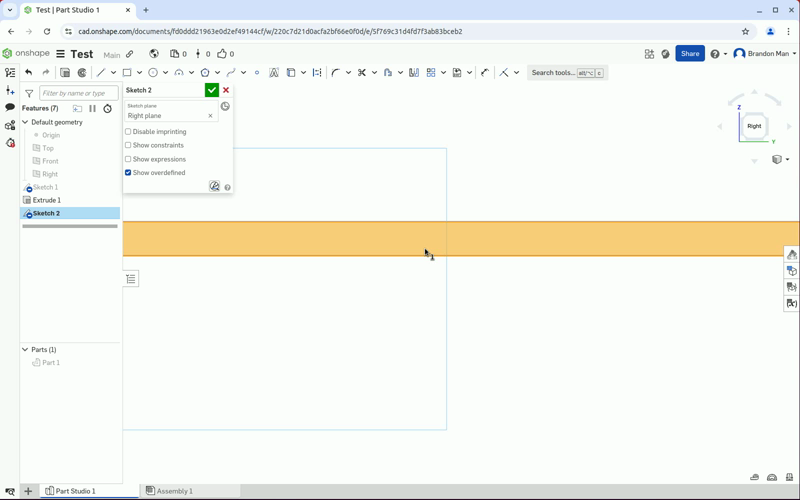
scroll(-6)
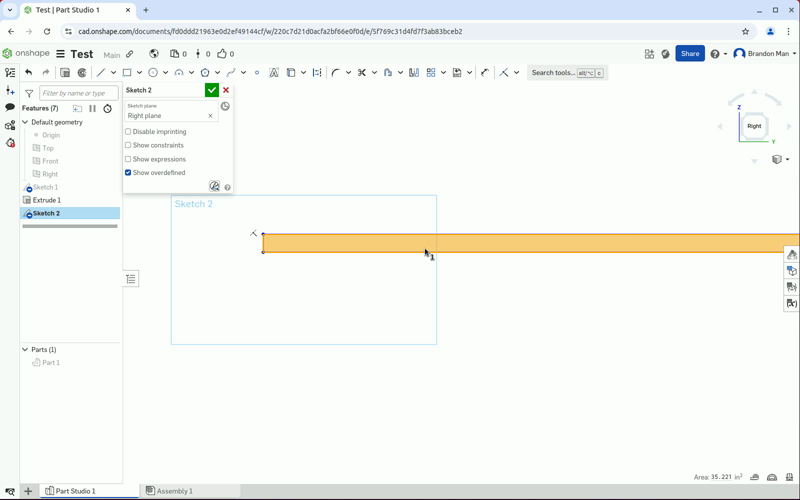
scroll(-6)
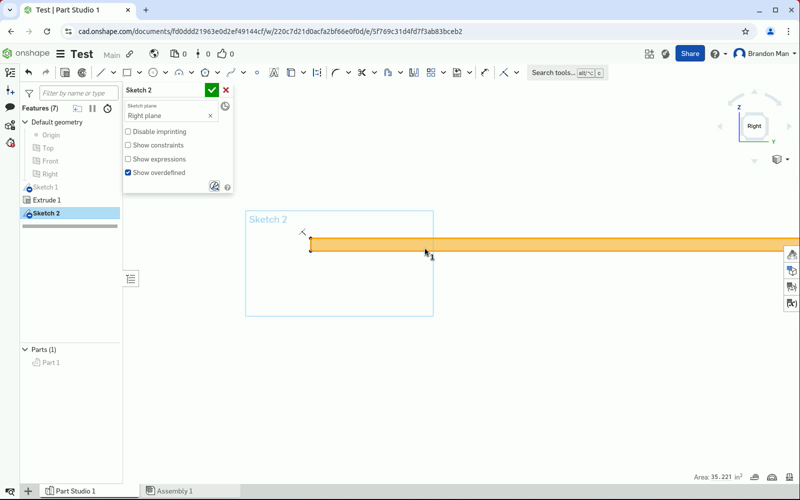
scroll(-6)
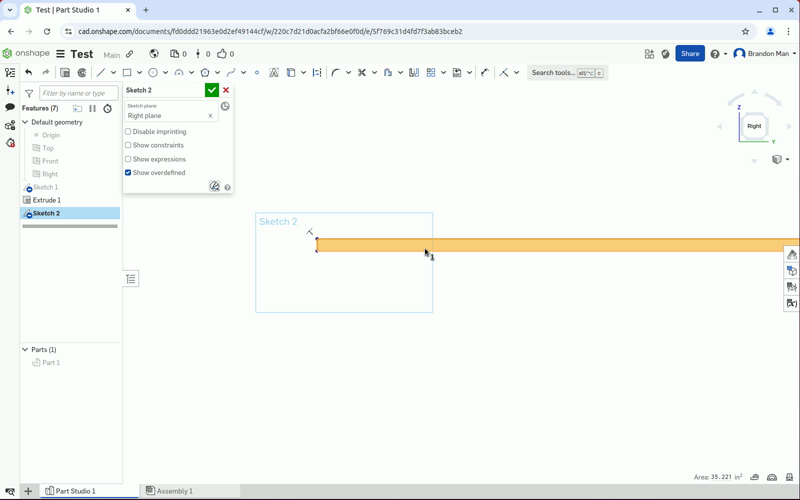
scroll(-6)
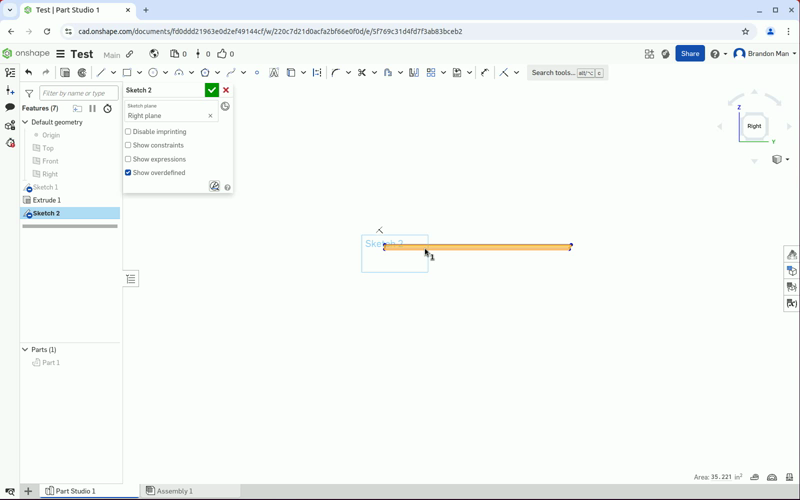
mouse_move(73, 352)
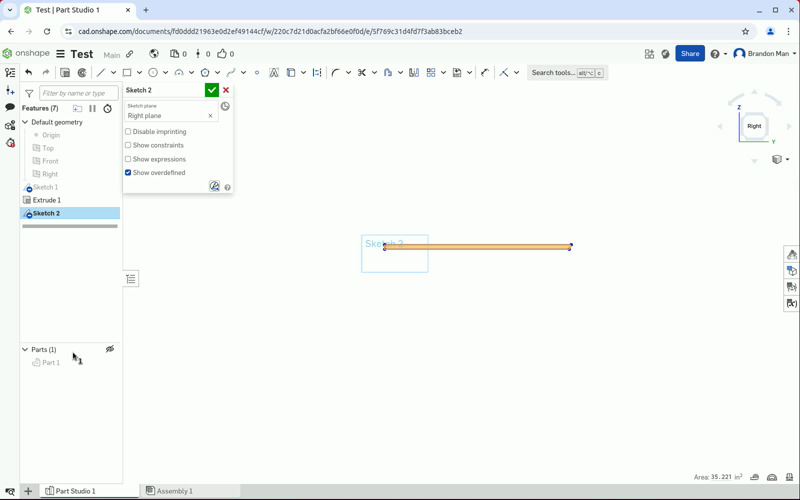
key(shift+y)
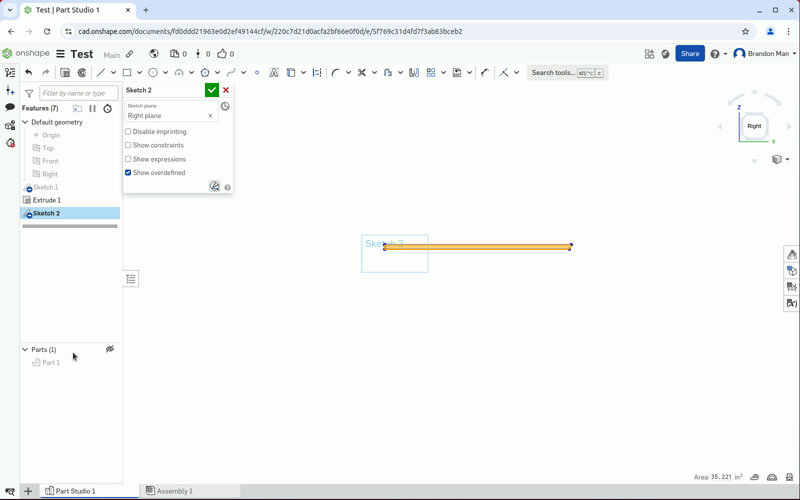
key(shift+e)
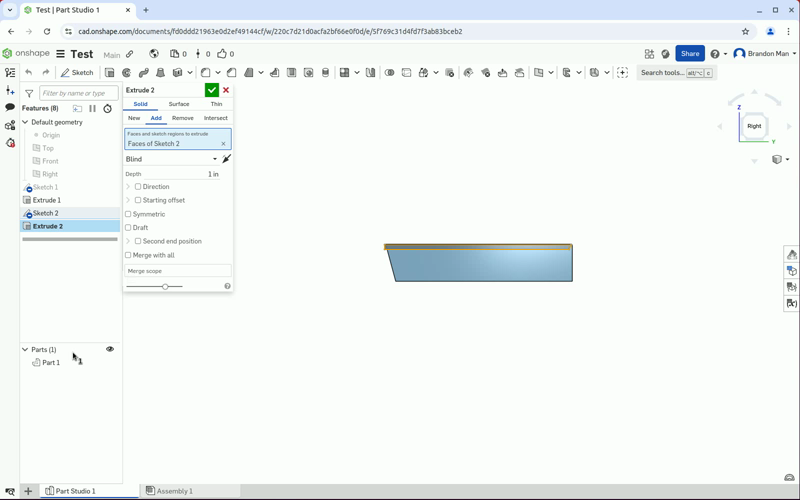
mouse_move(143, 106)
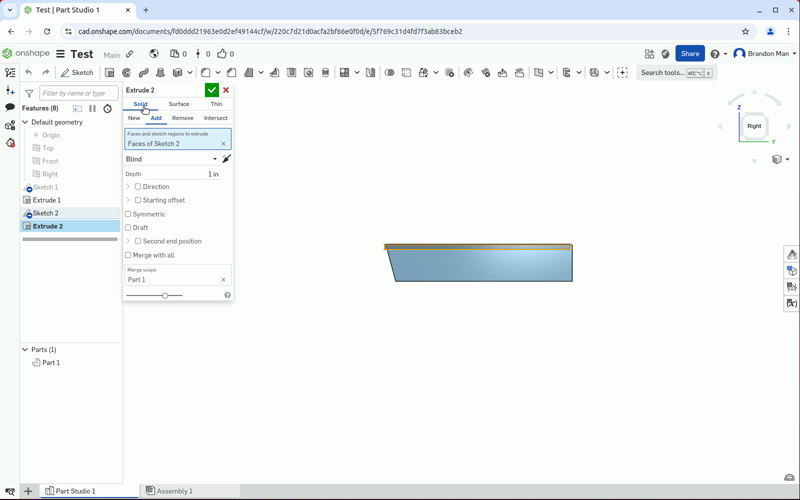
click(143, 106)
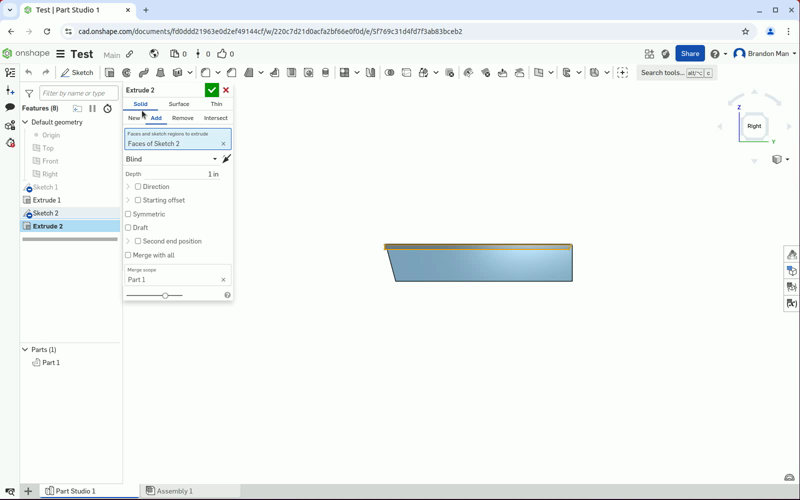
mouse_move(137, 120)
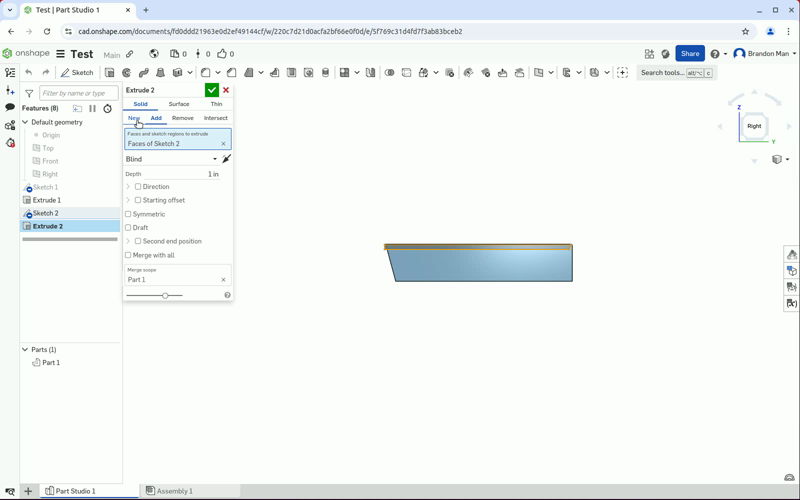
click(137, 120)
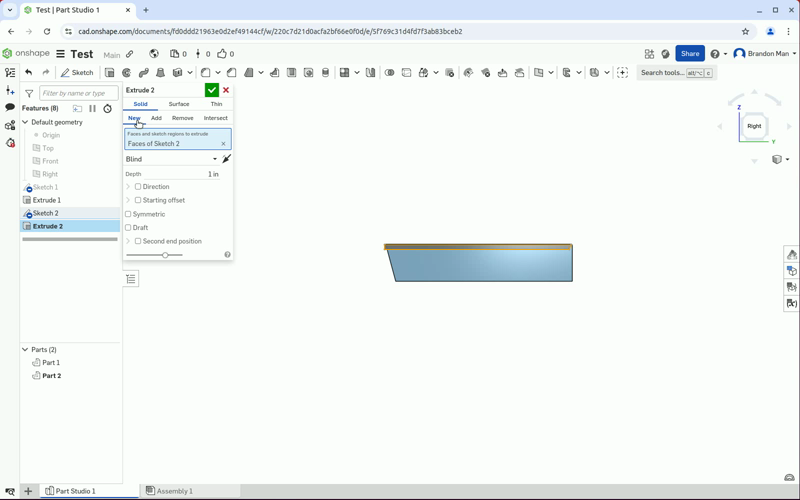
key(tab, 4)
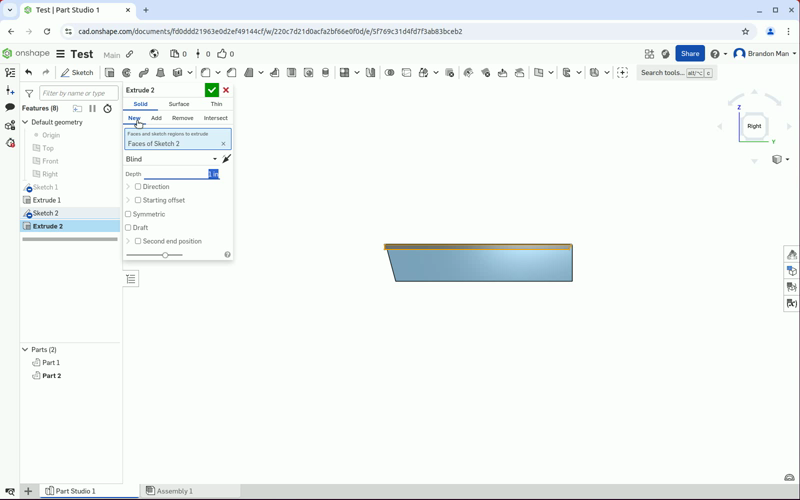
text(2.648)
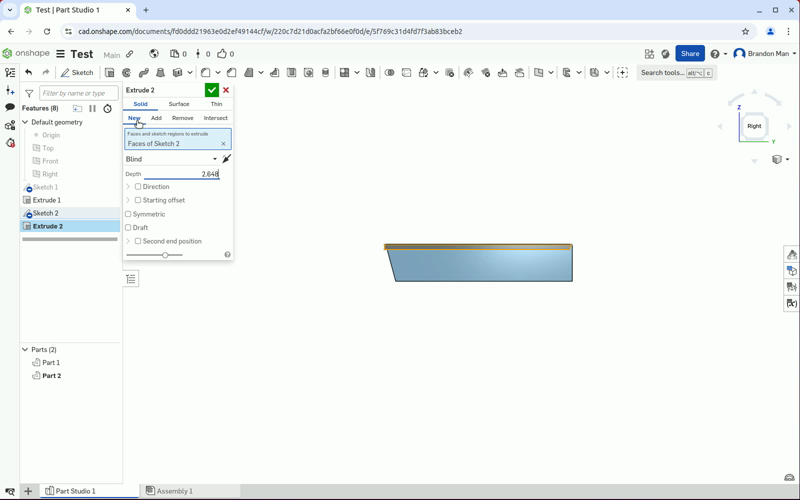
key(enter)
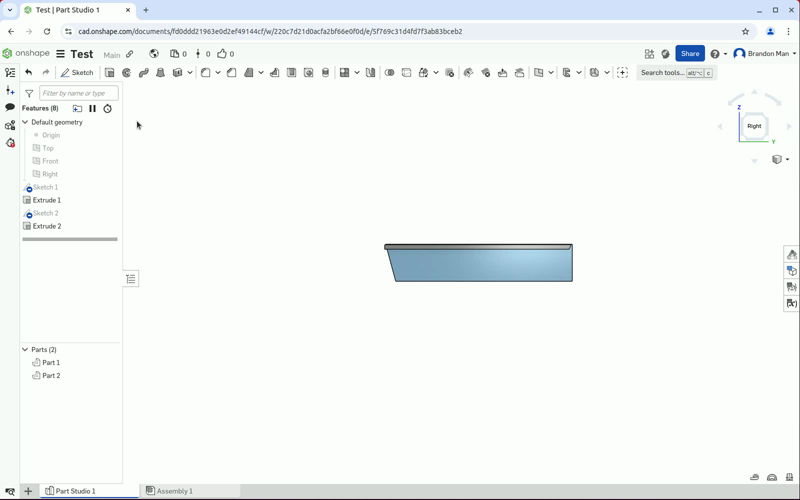
key(shift+h)
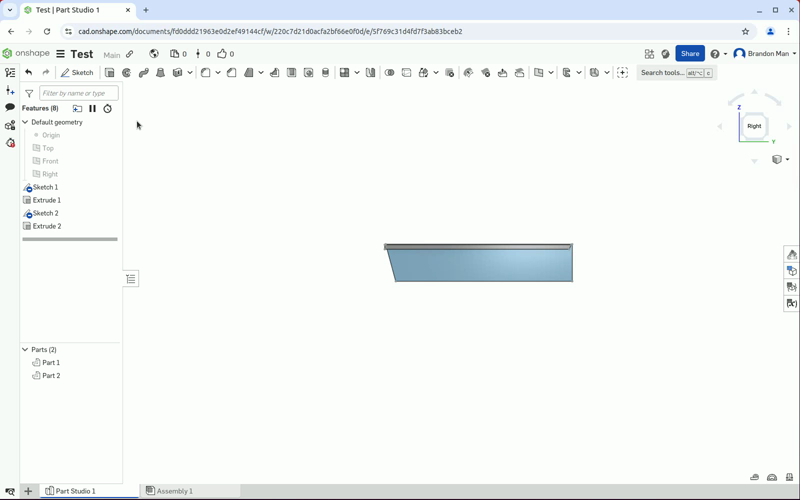
key(shift+h)
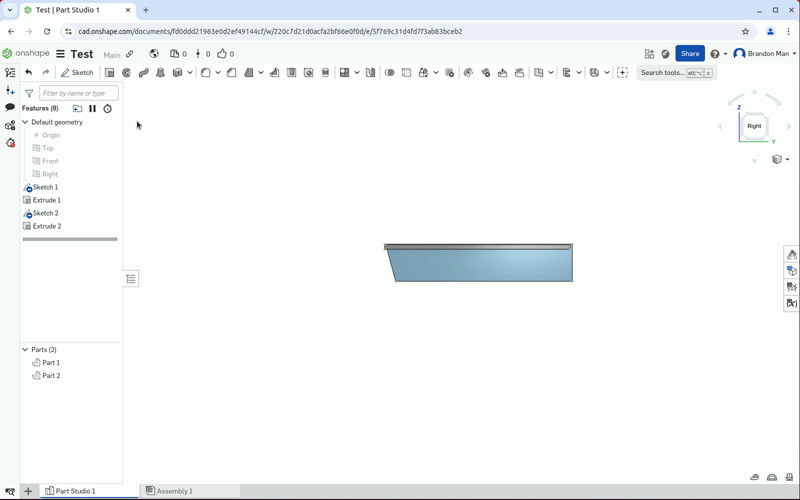
key(shift+7)
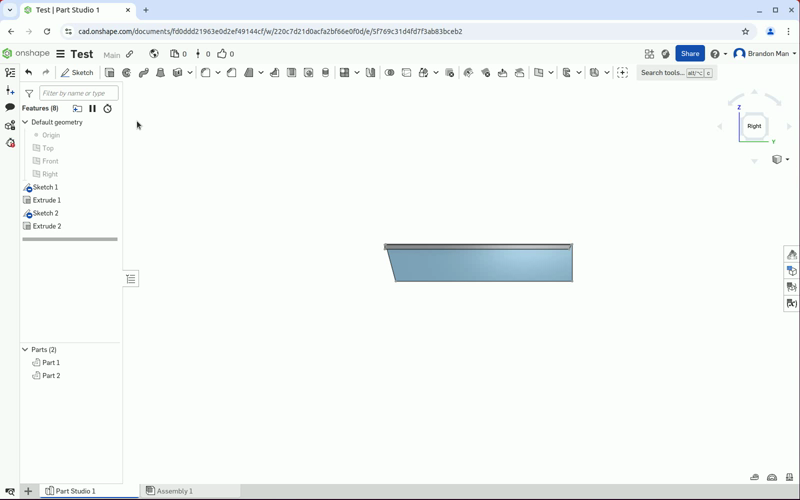
key(right, 2)
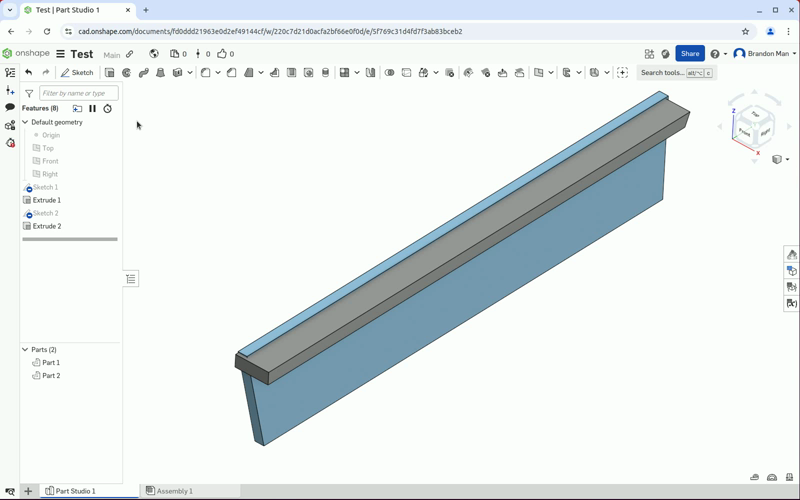
key(down, 2)
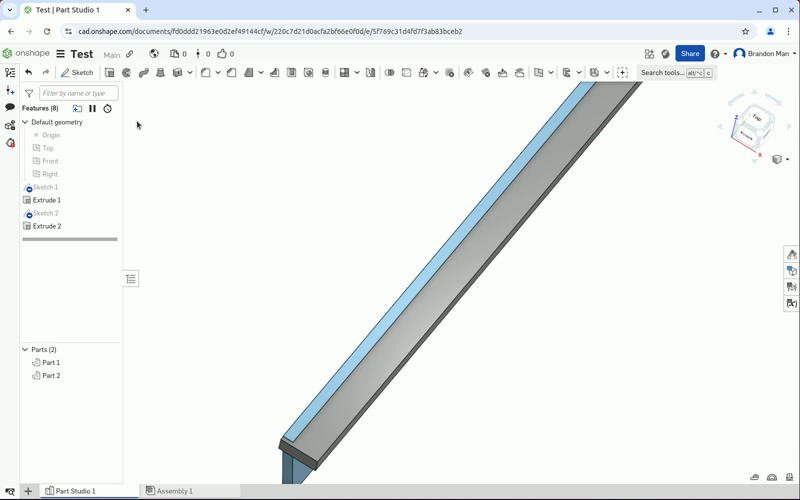
key(up, 2)
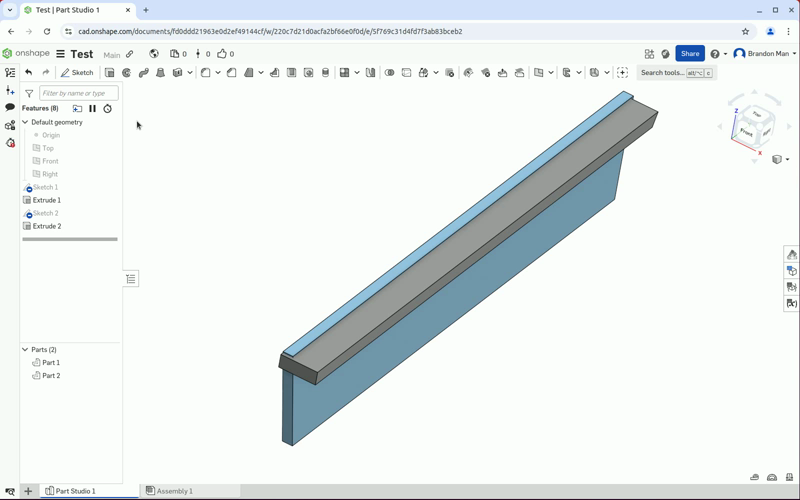
key(left, 2)
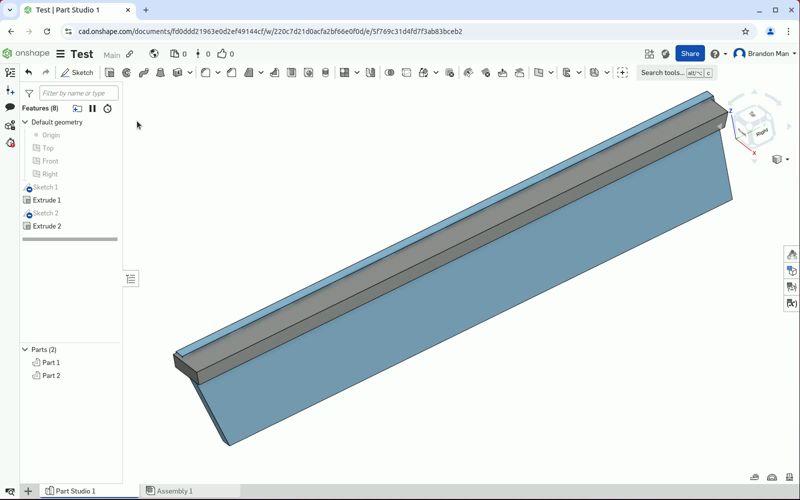
mouse_move(73, 189)
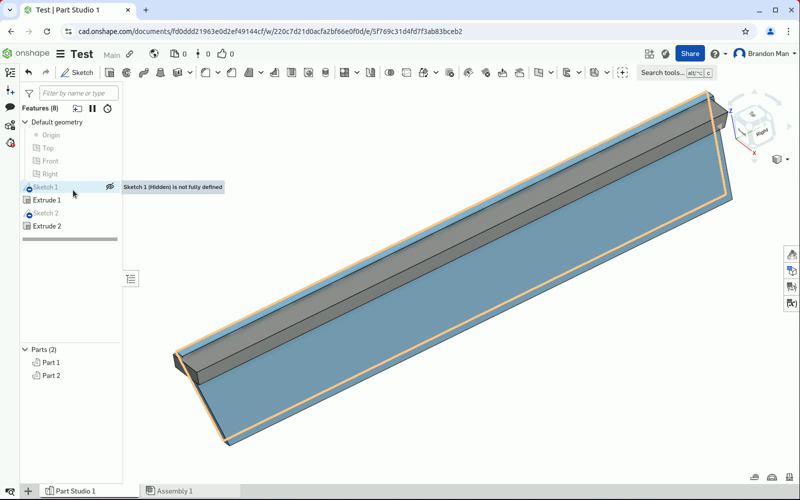
click(73, 189)